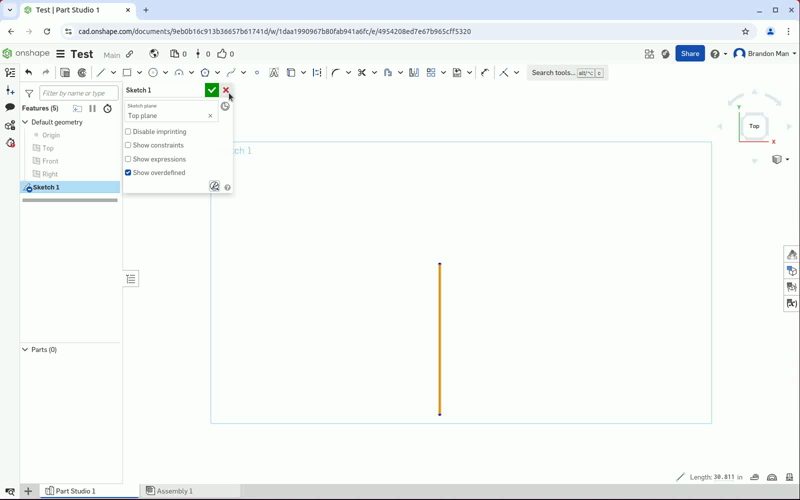
key(shift+h)
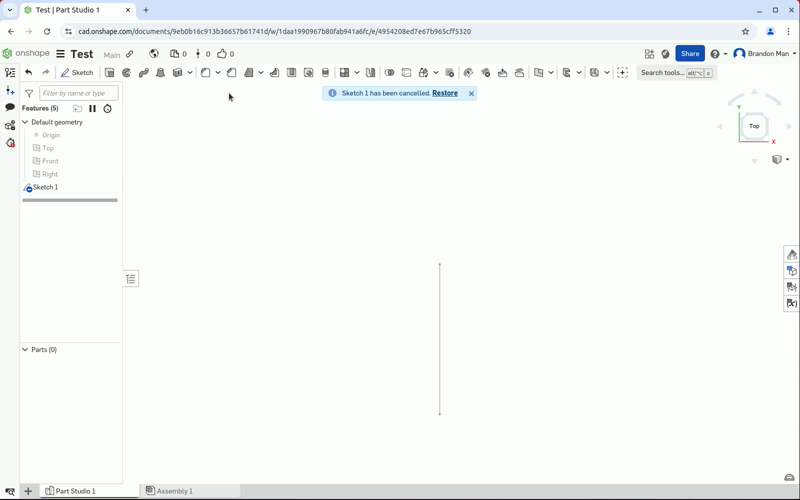
key(shift+s)
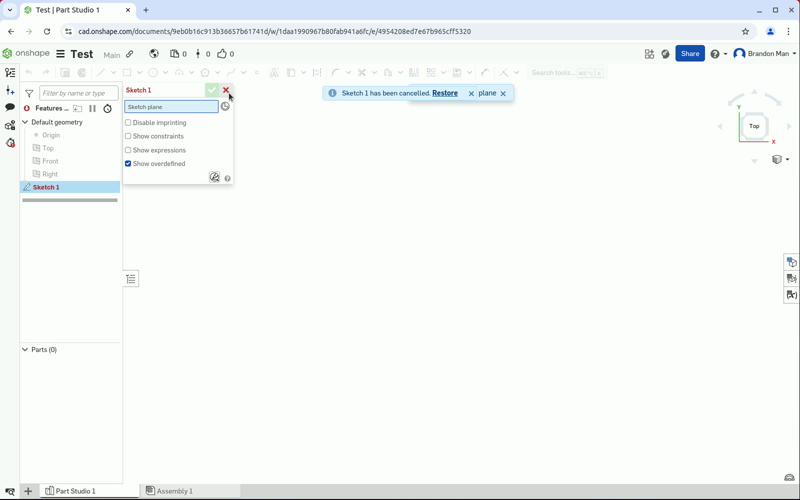
mouse_move(73, 150)
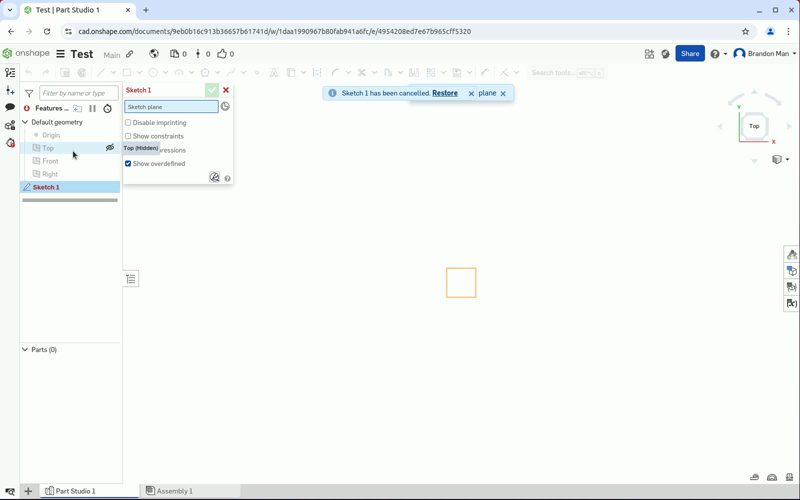
click(73, 150)
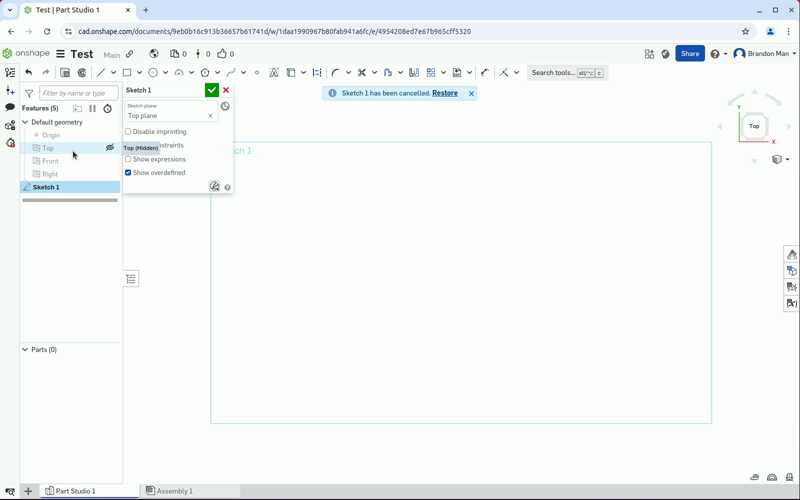
mouse_move(73, 352)
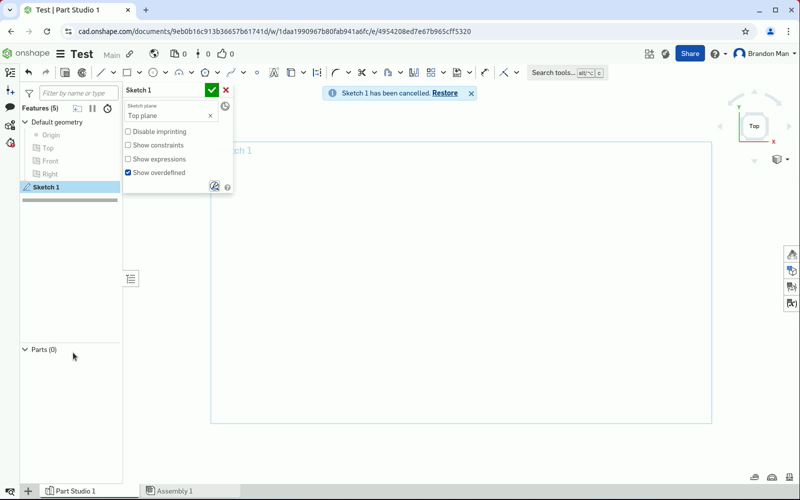
key(y)
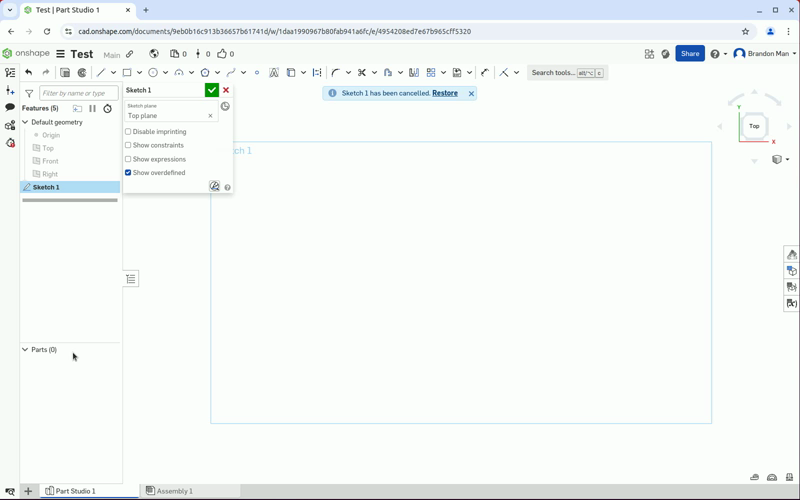
key(l)
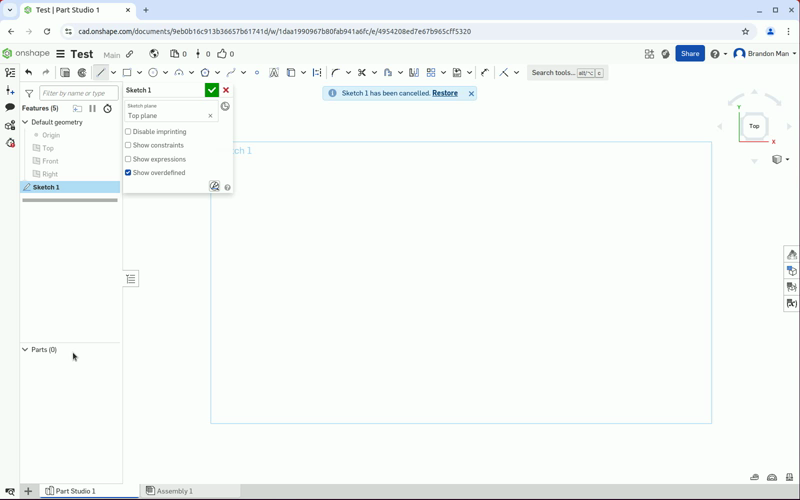
key_down(shift)
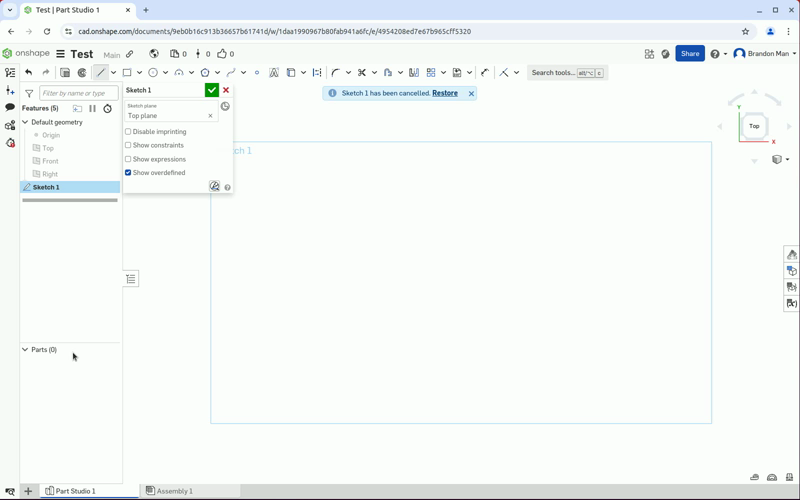
mouse_move(348, 333)
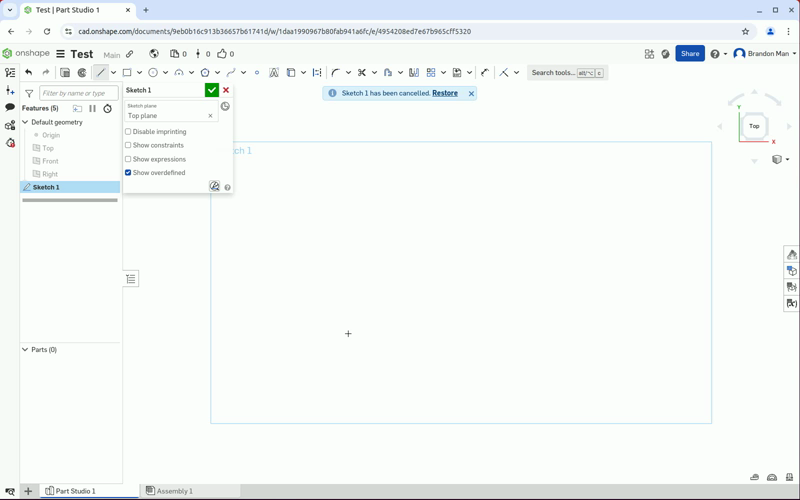
click(348, 333)
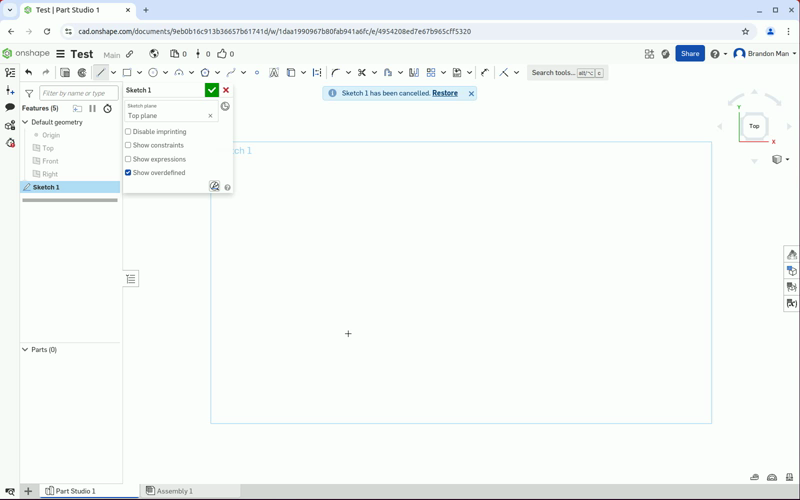
key_up(shift)
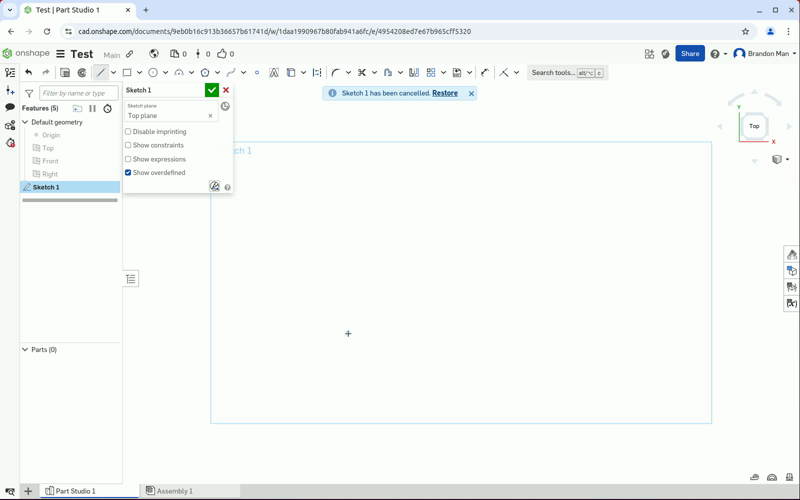
key_down(shift)
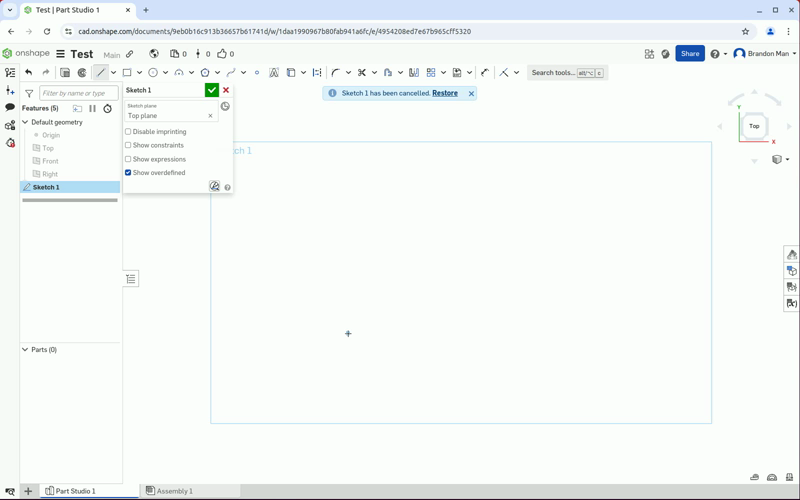
mouse_move(572, 333)
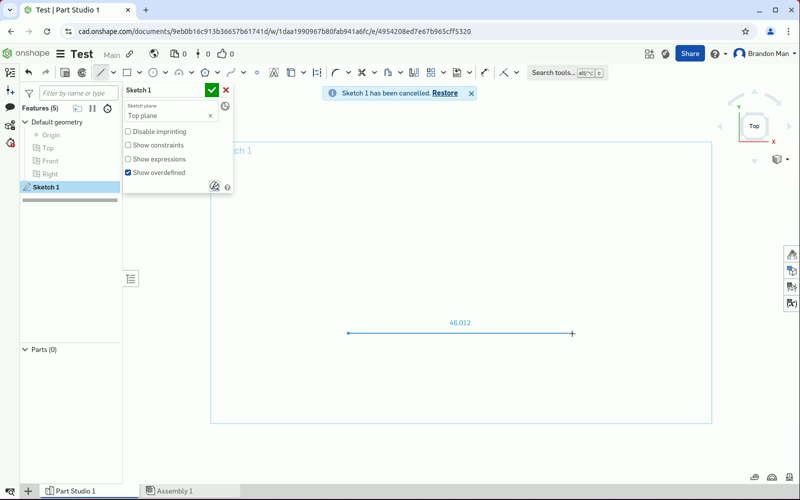
click(572, 333)
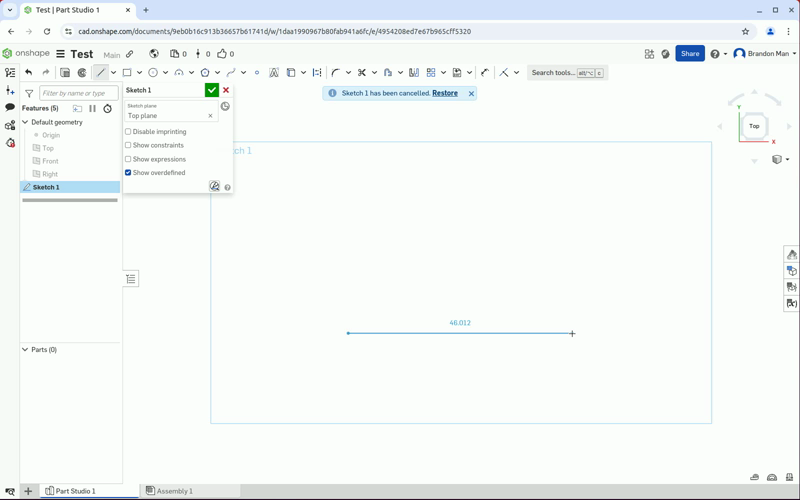
key_up(shift)
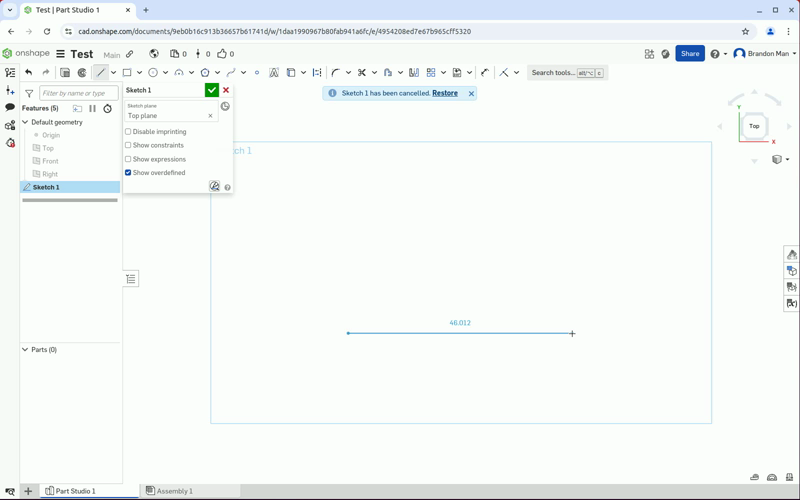
key_down(shift)
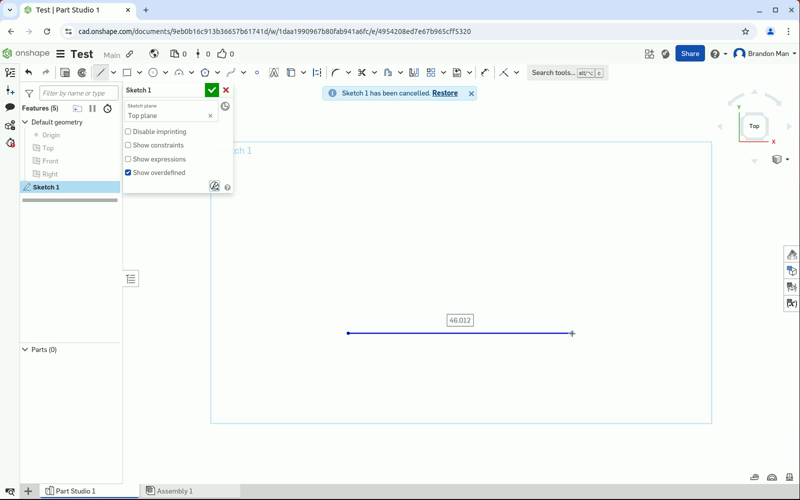
mouse_move(572, 234)
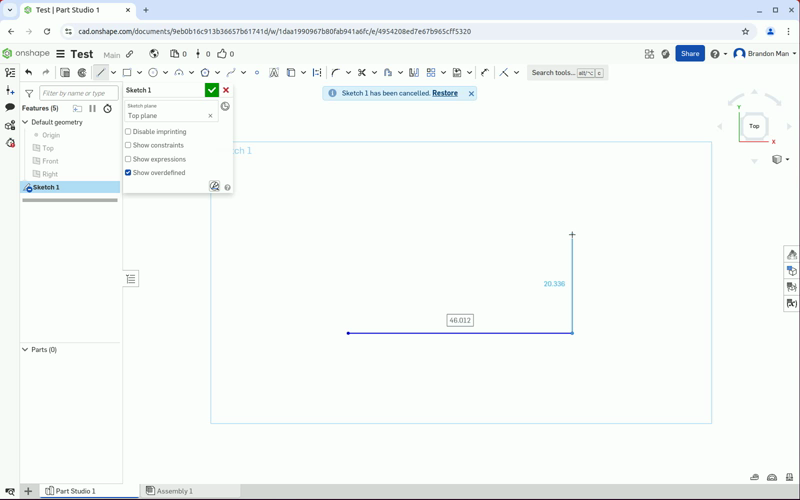
click(572, 234)
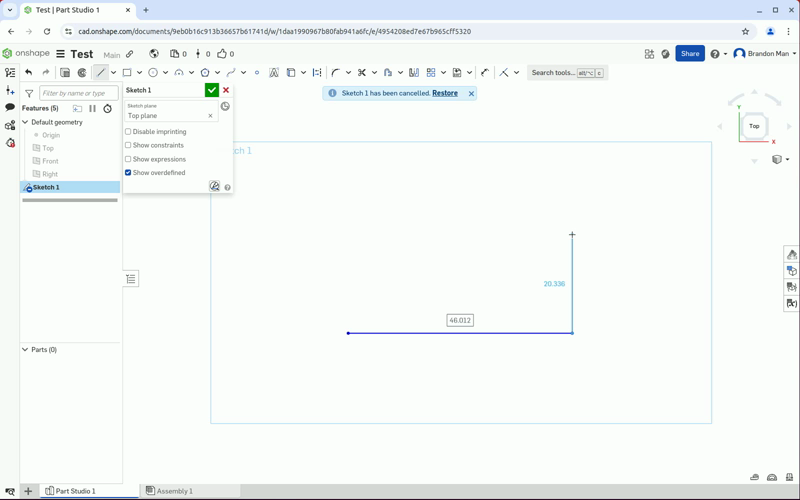
key_up(shift)
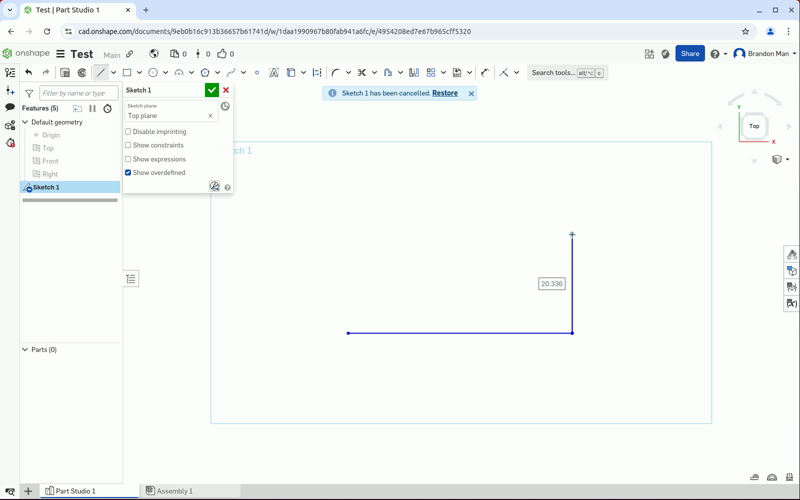
key_down(shift)
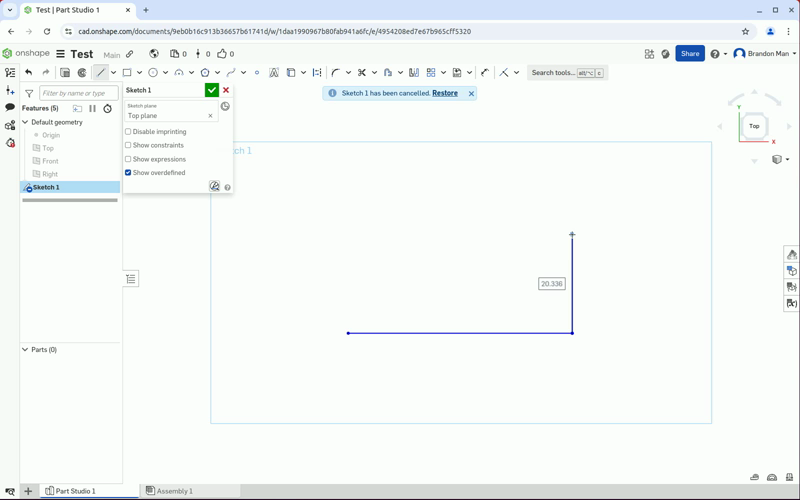
mouse_move(348, 234)
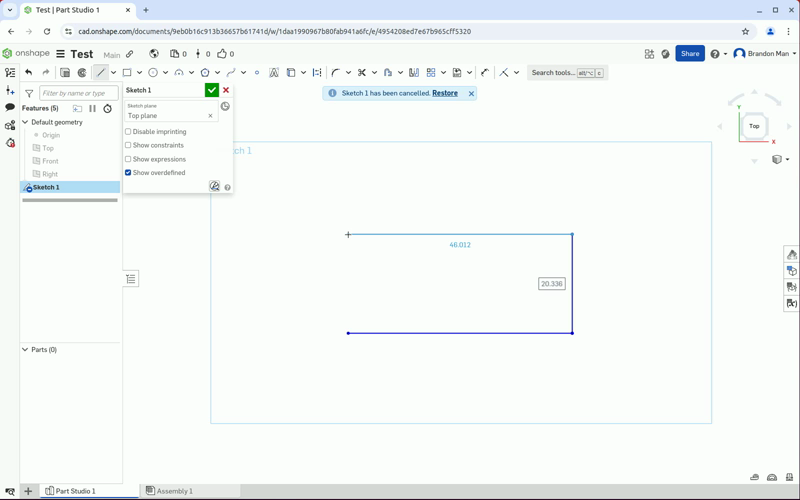
click(348, 234)
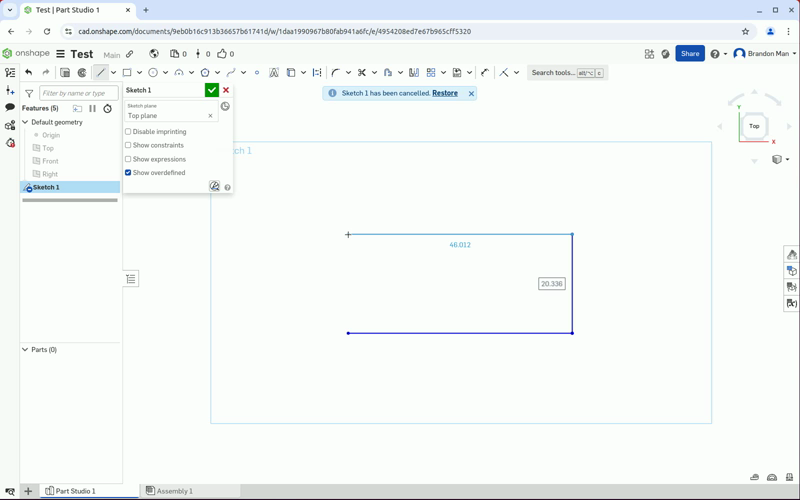
key_up(shift)
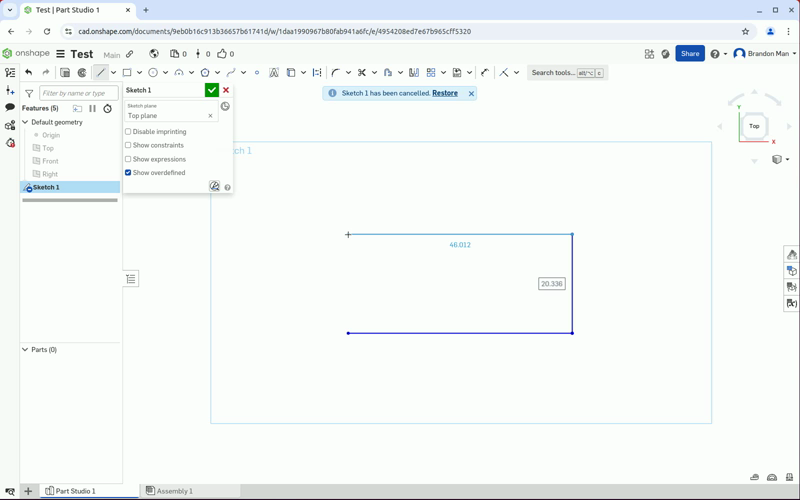
key_down(shift)
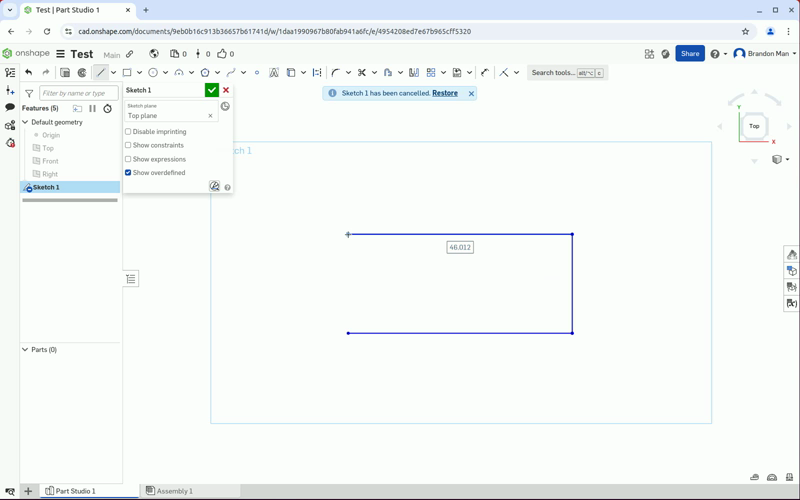
mouse_move(348, 333)
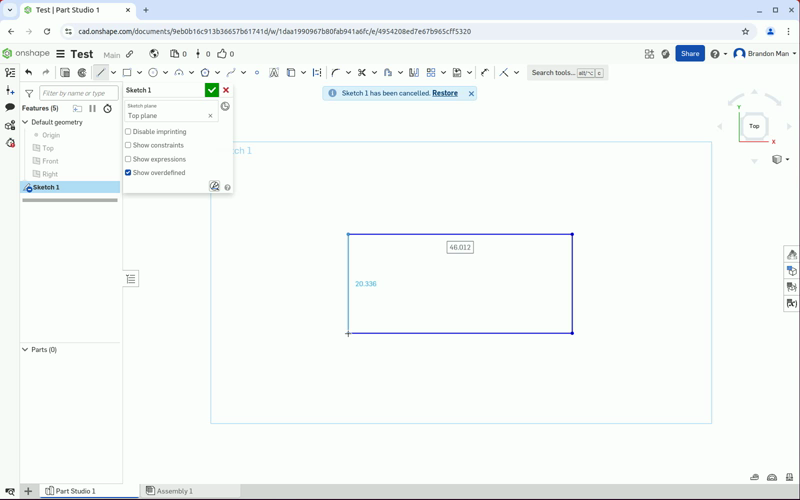
key_up(shift)
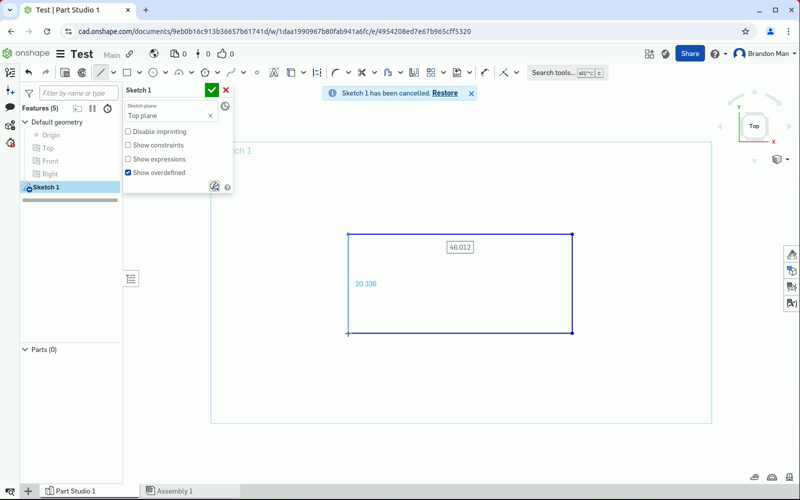
click(348, 333)
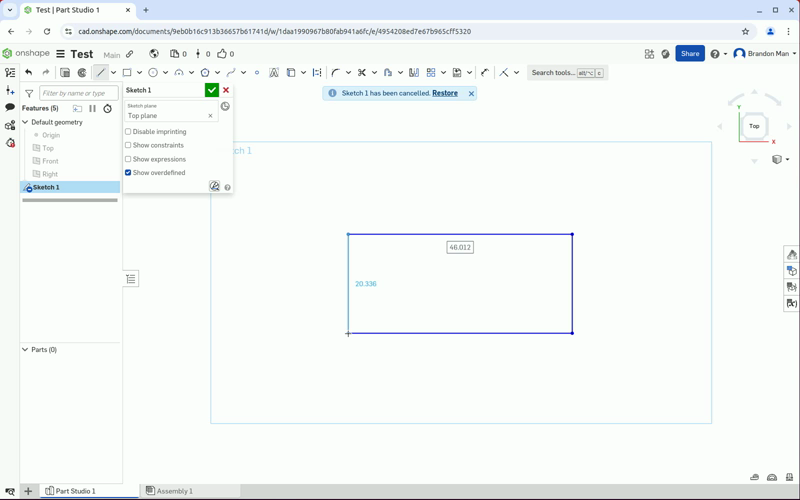
key(esc)
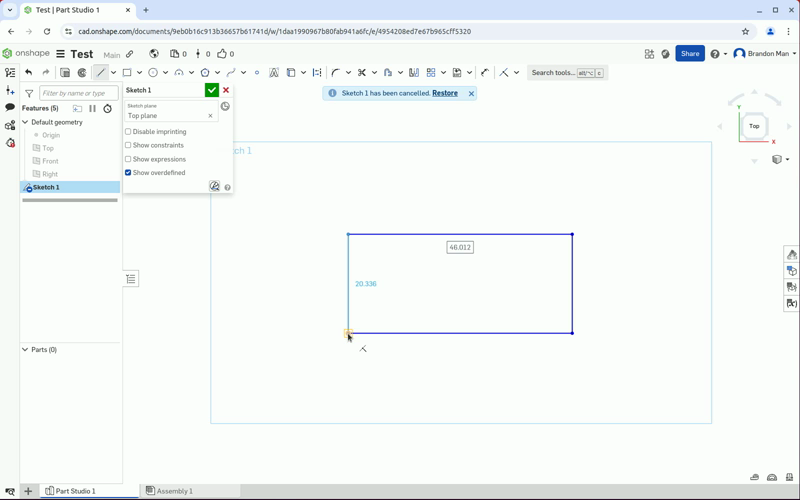
key(c)
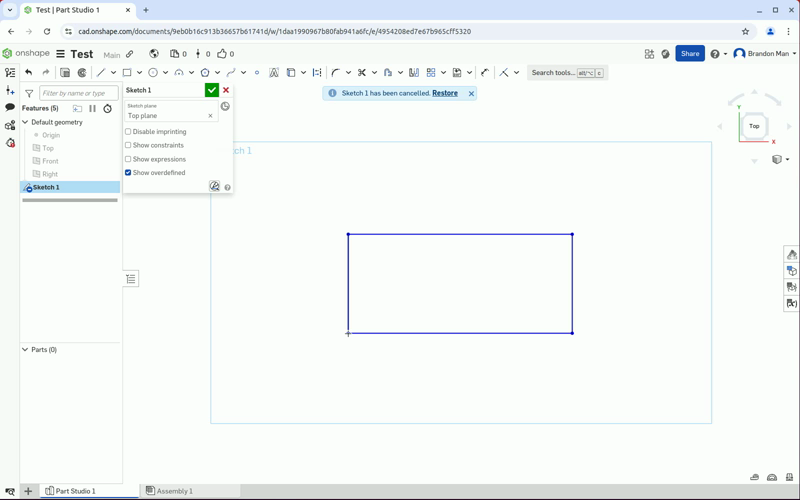
key_down(shift)
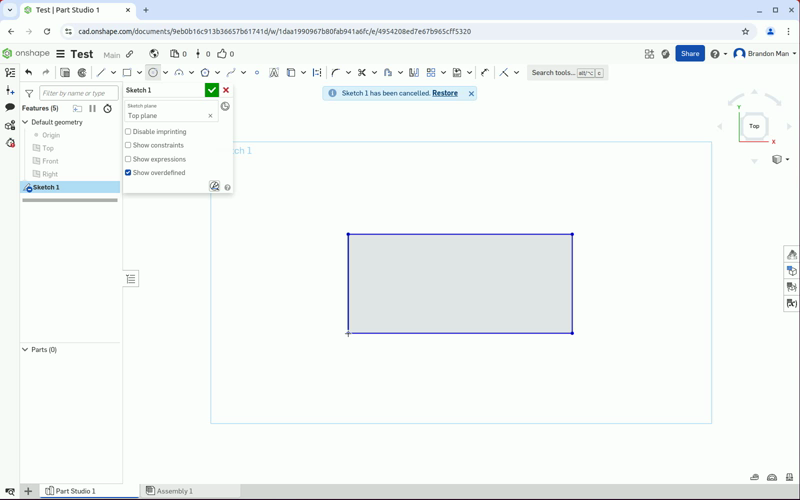
mouse_move(461, 283)
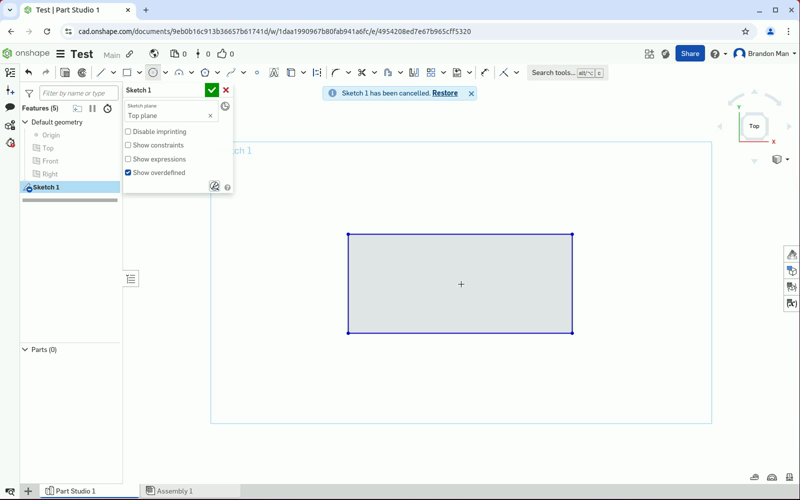
click(461, 283)
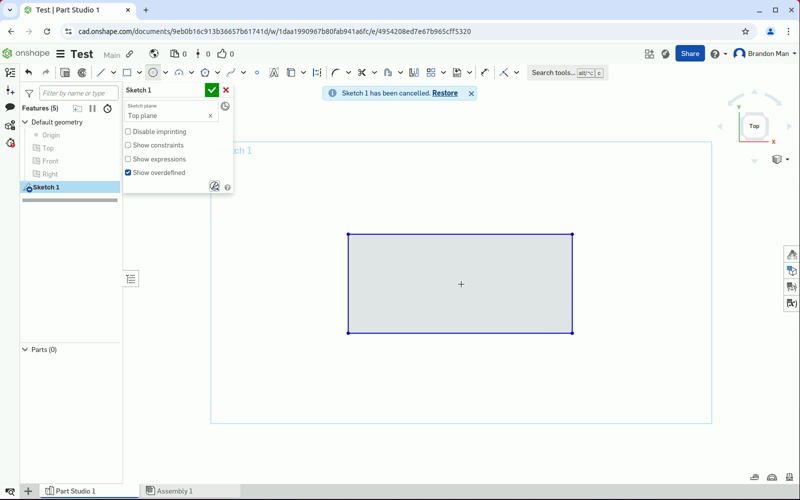
key_up(shift)
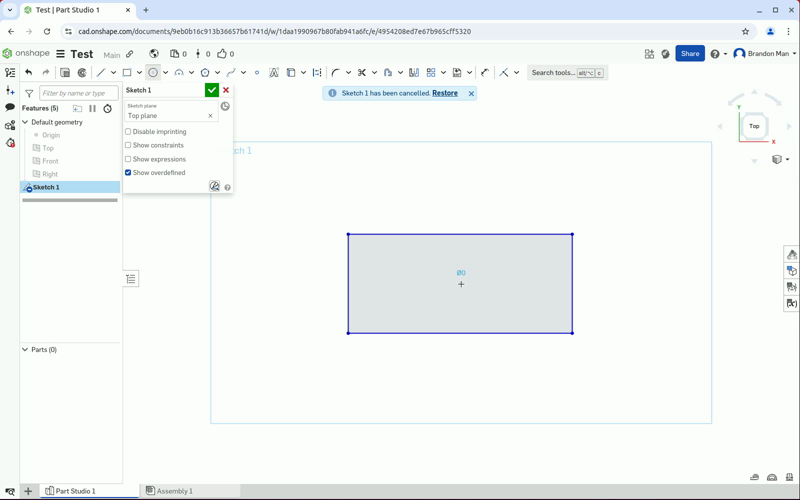
mouse_move(475, 283)
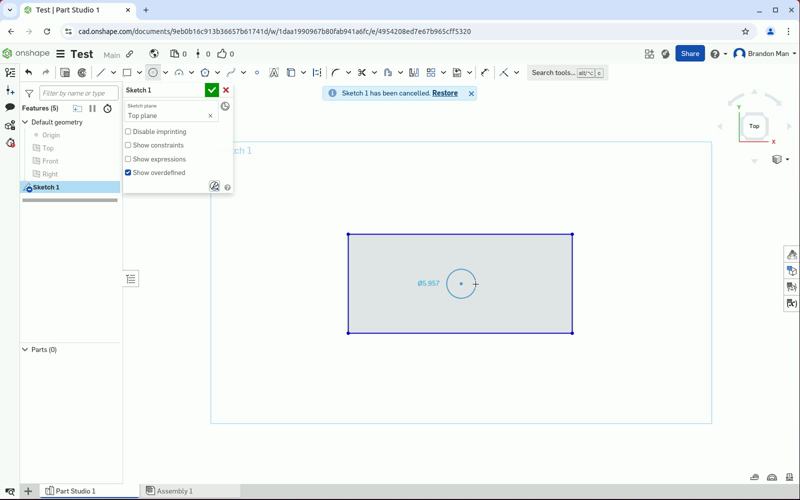
click(475, 283)
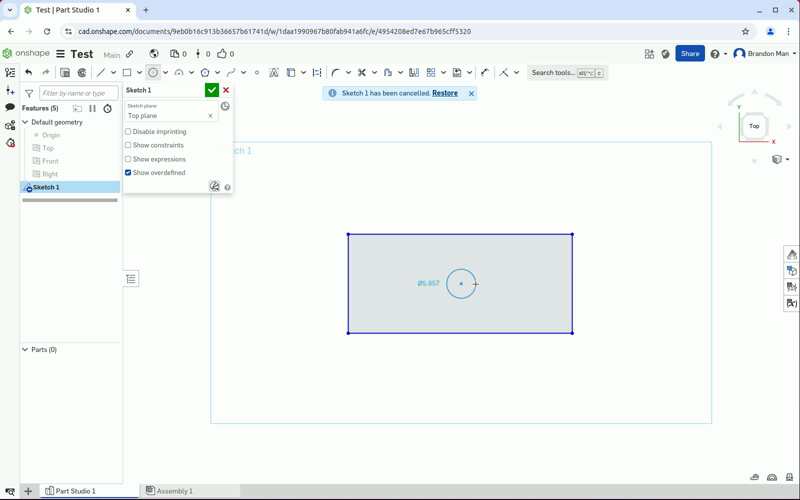
key(esc)
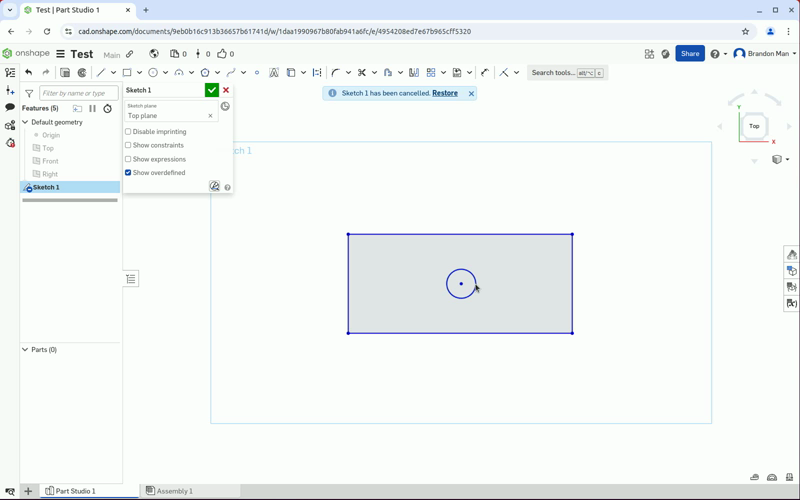
mouse_move(411, 252)
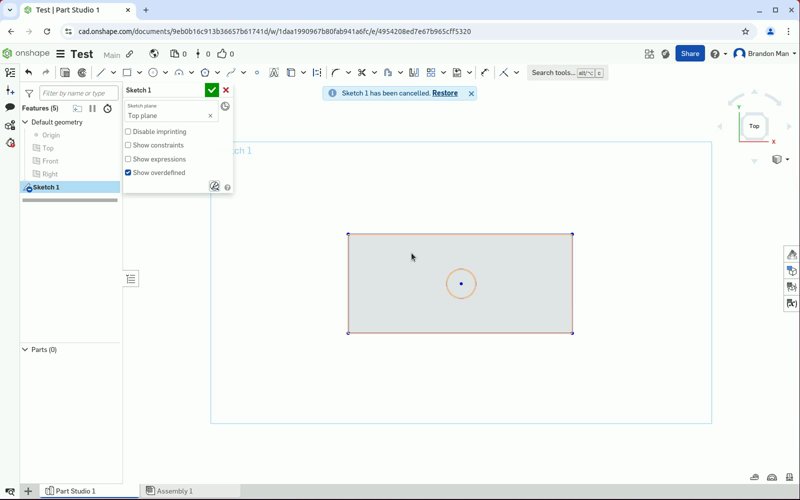
click(411, 252)
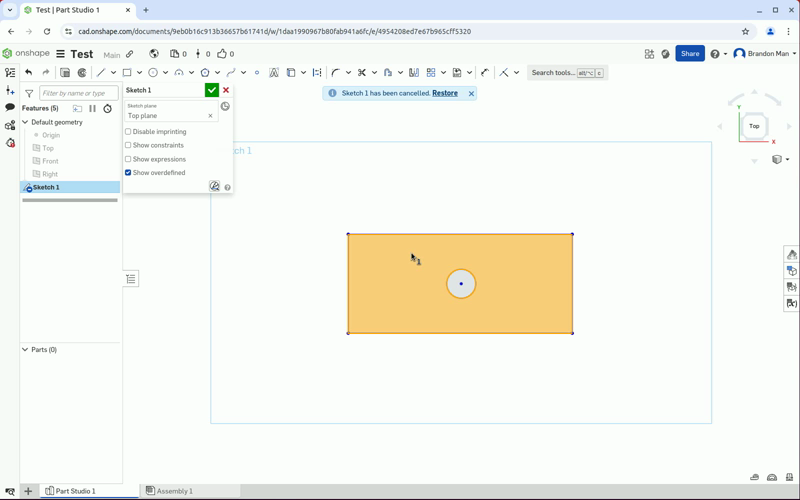
mouse_move(73, 352)
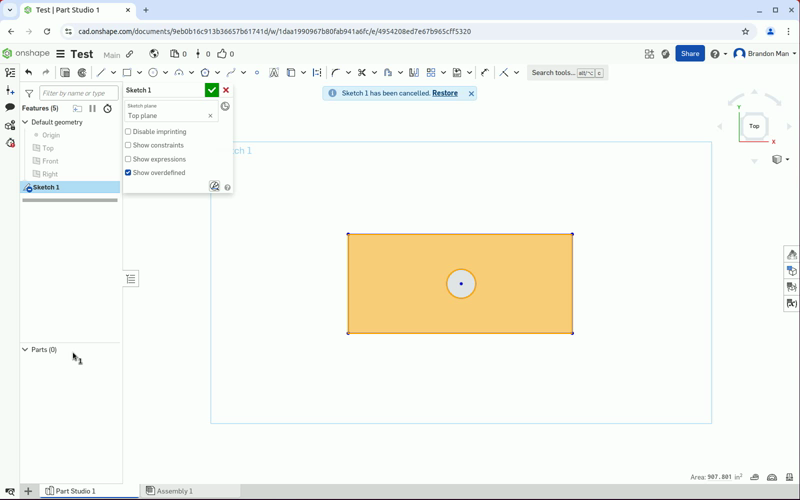
key(shift+y)
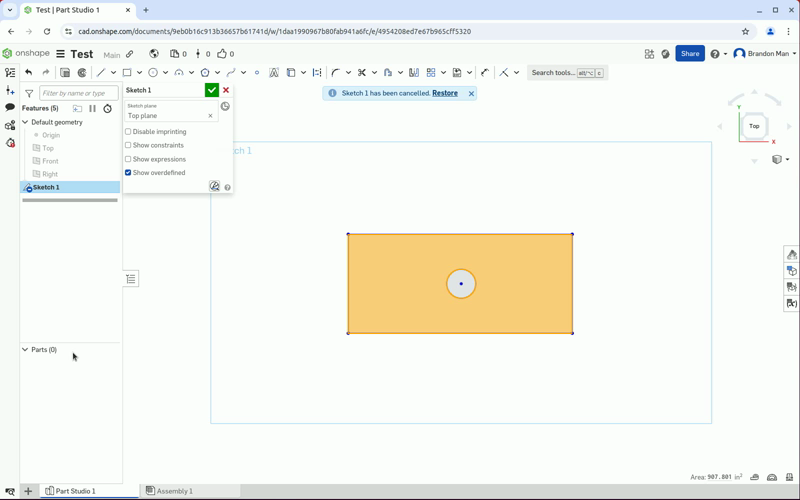
key(shift+e)
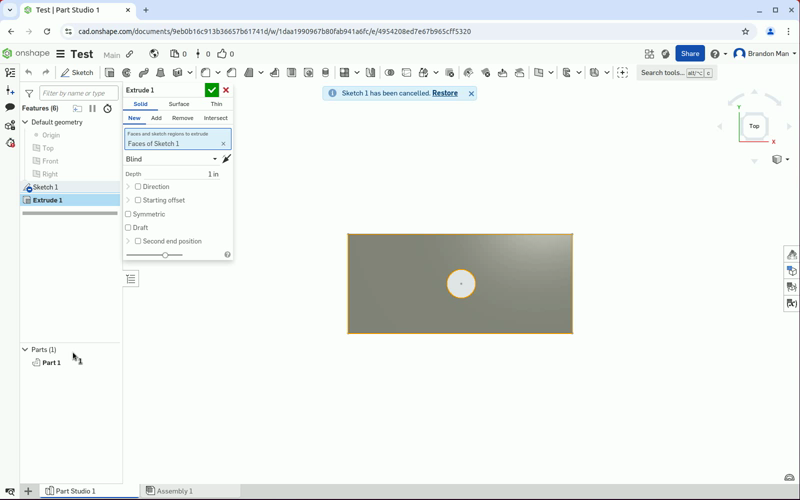
mouse_move(143, 106)
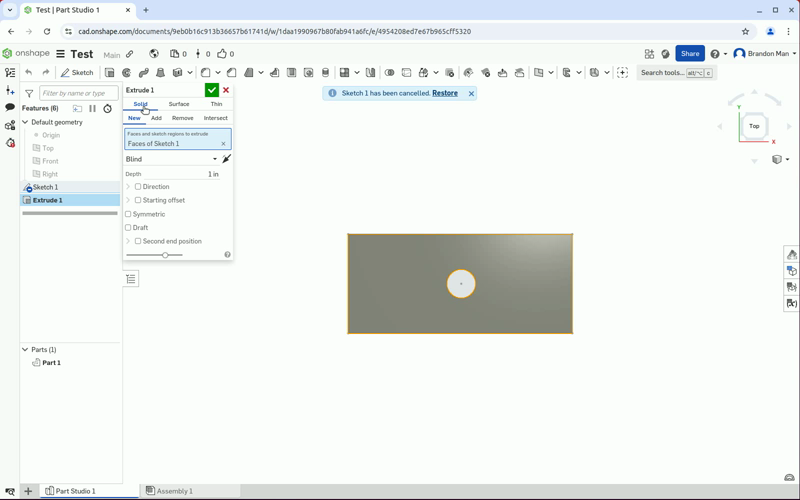
click(143, 106)
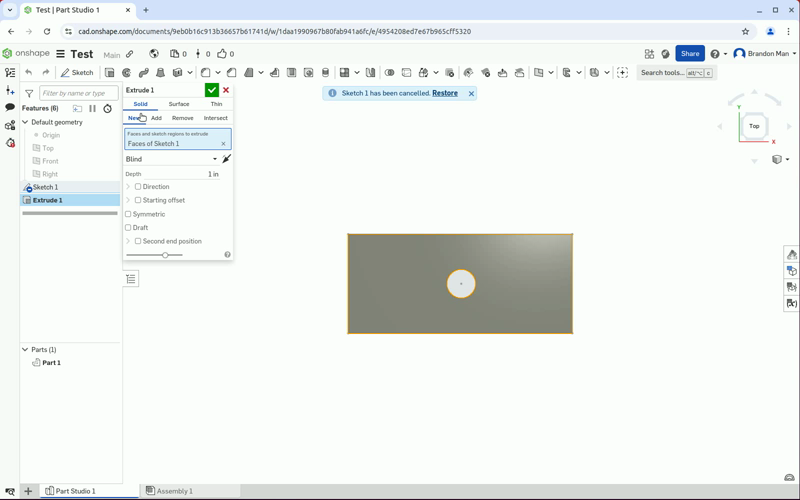
mouse_move(137, 120)
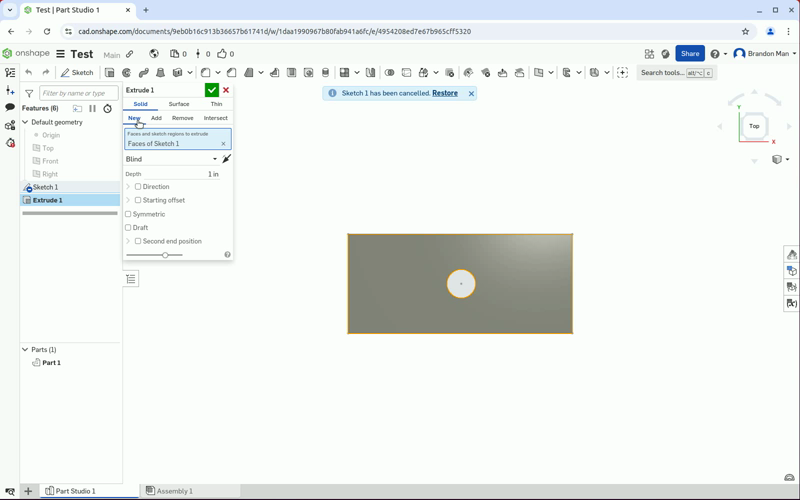
click(137, 120)
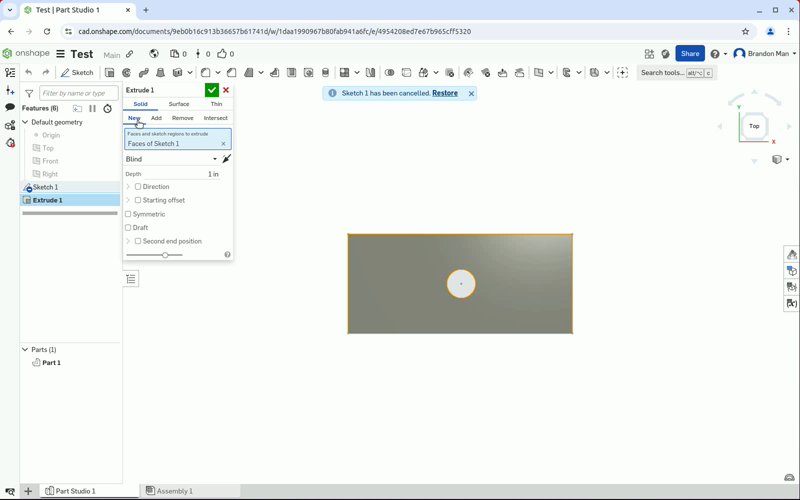
key(tab, 4)
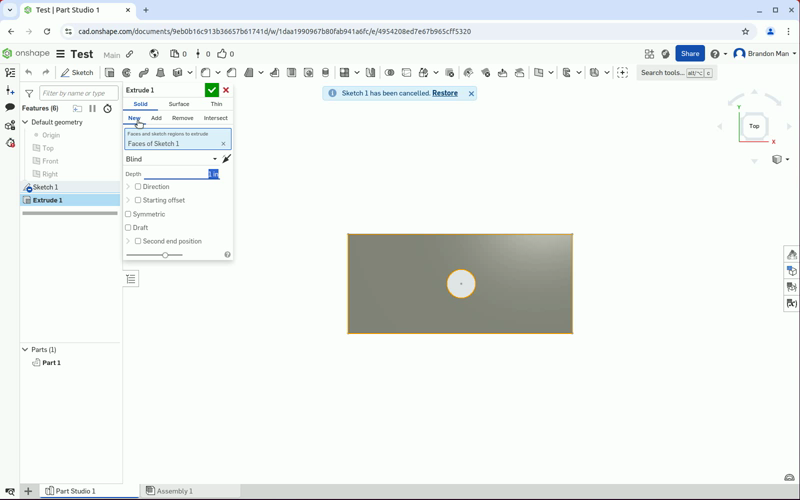
text(5.536)
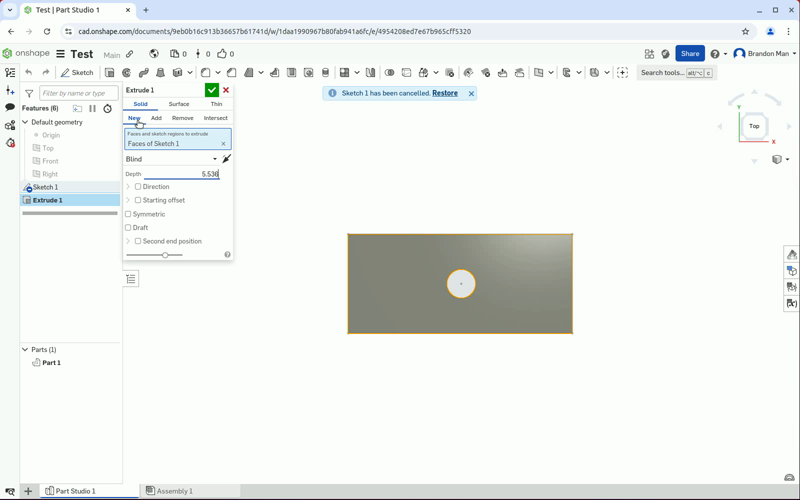
key(enter)
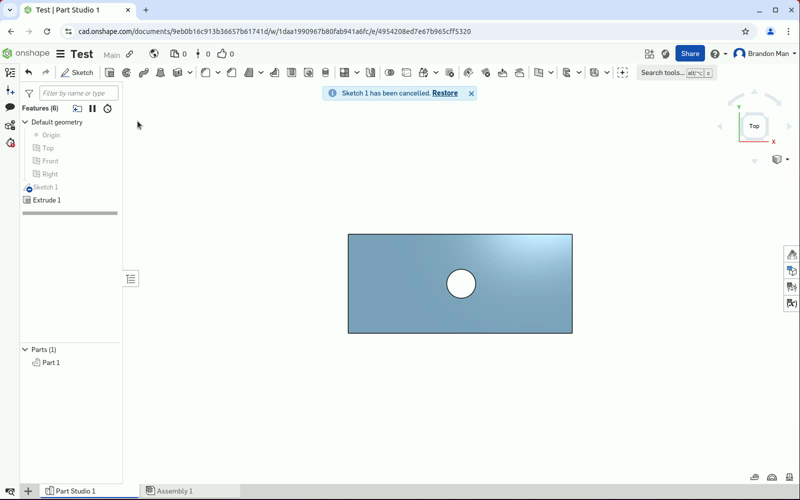
key(shift+h)
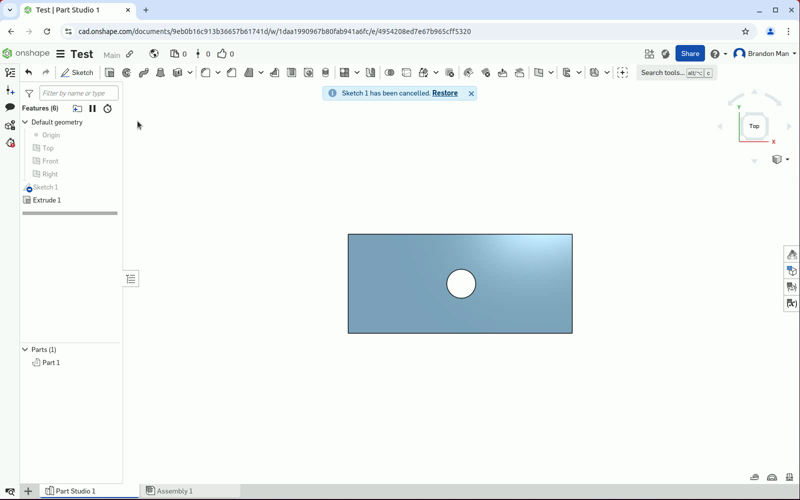
key(shift+h)
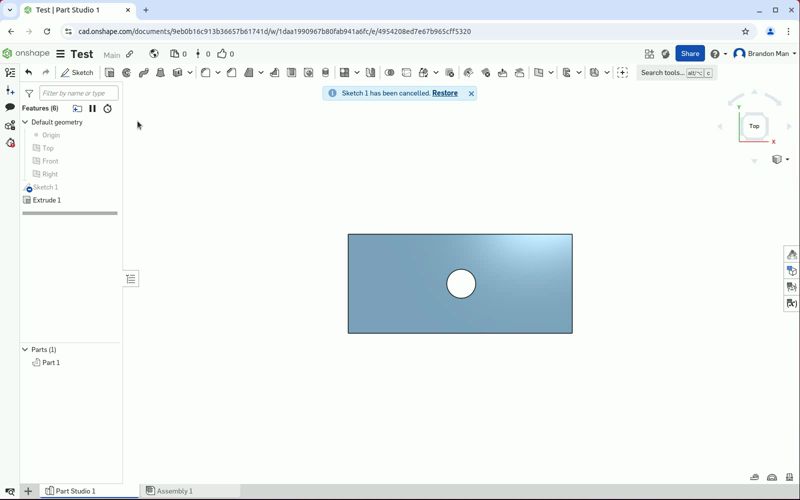
mouse_move(73, 189)
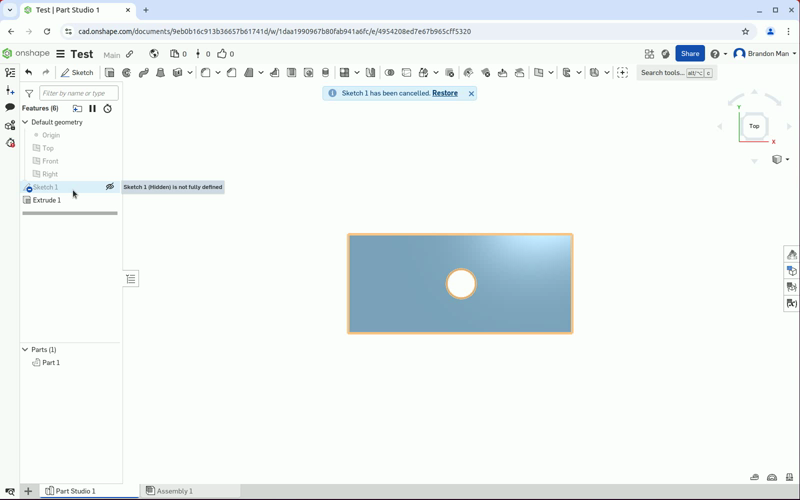
click(73, 189)
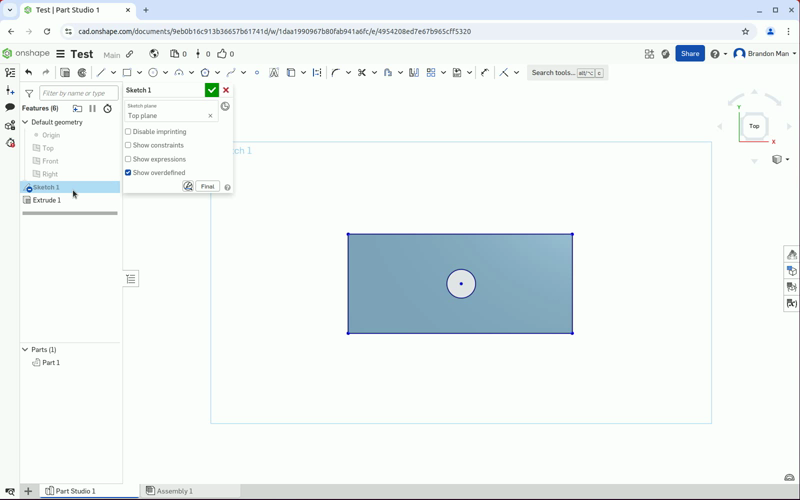
mouse_move(229, 92)
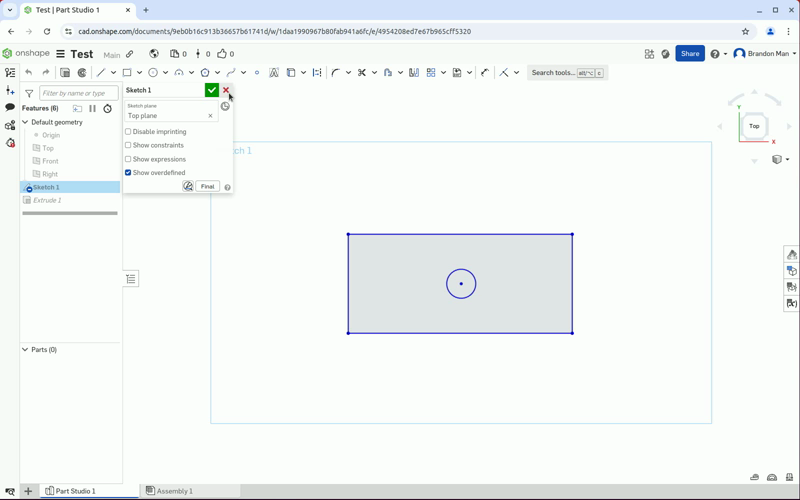
click(229, 92)
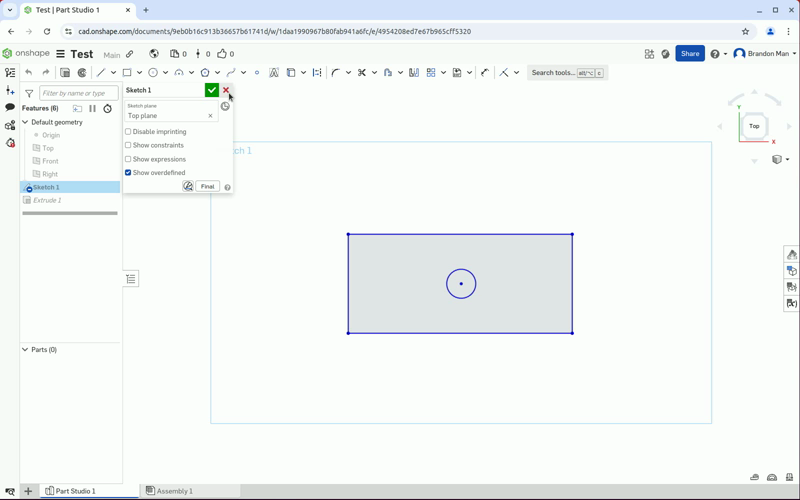
key(shift+s)
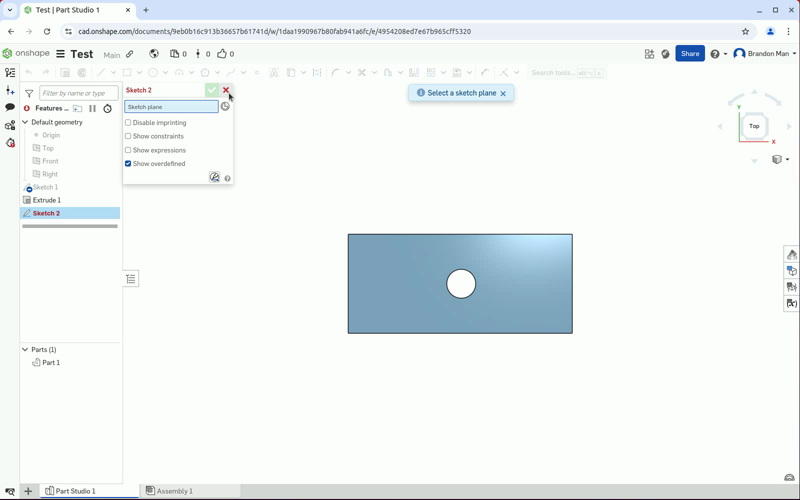
mouse_move(73, 150)
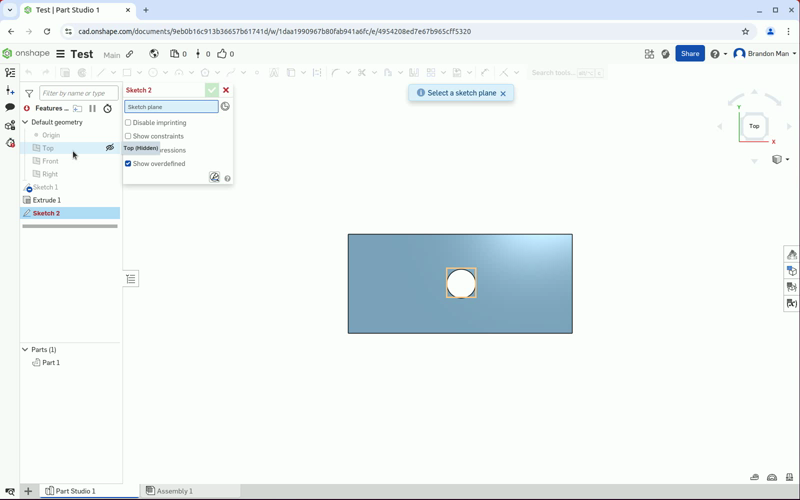
click(73, 150)
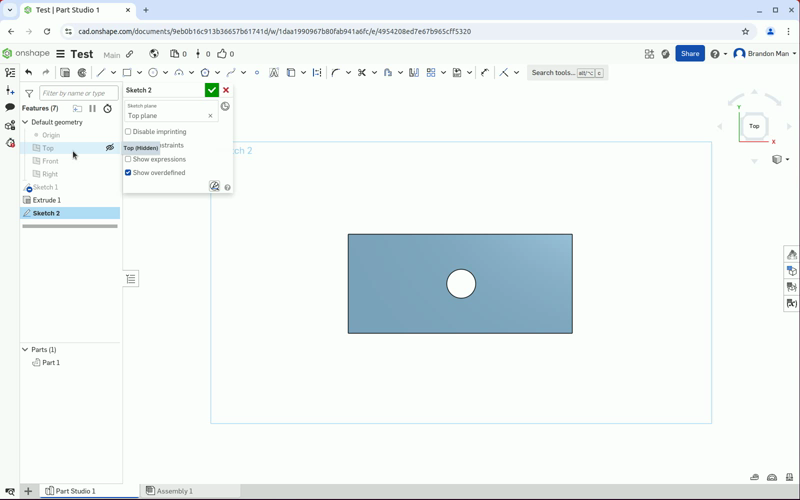
mouse_move(73, 352)
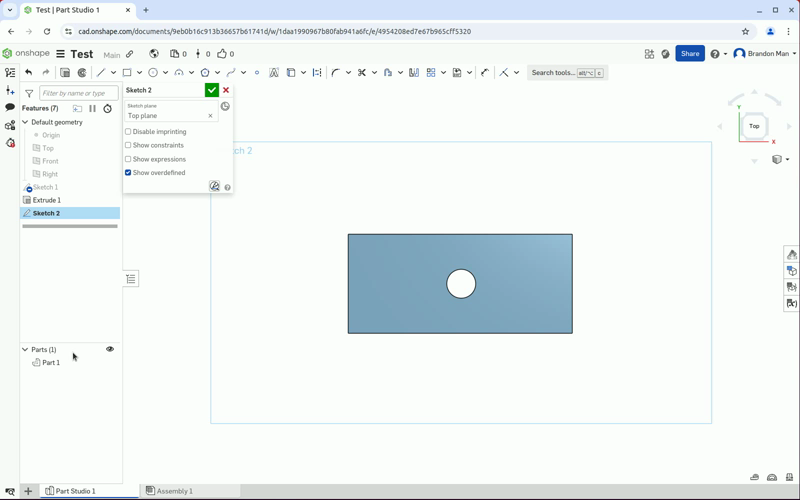
key(y)
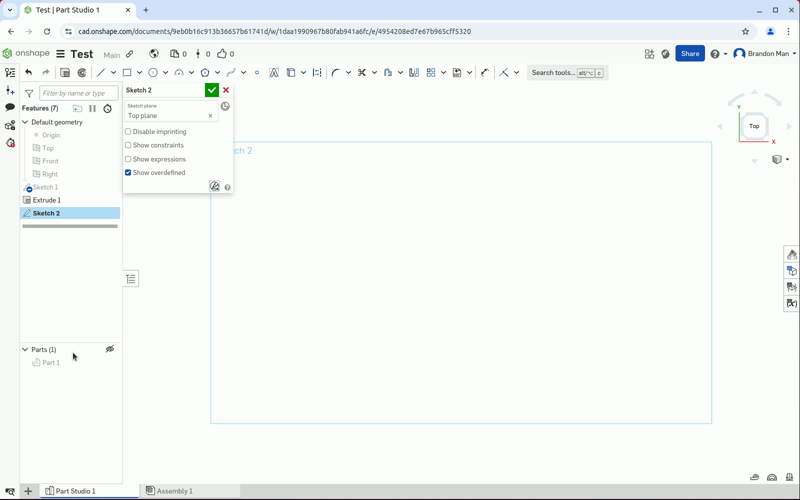
key(c)
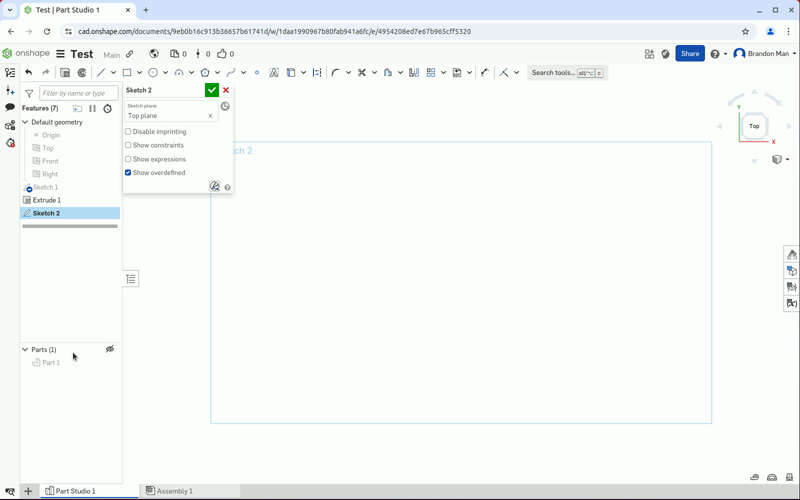
key_down(shift)
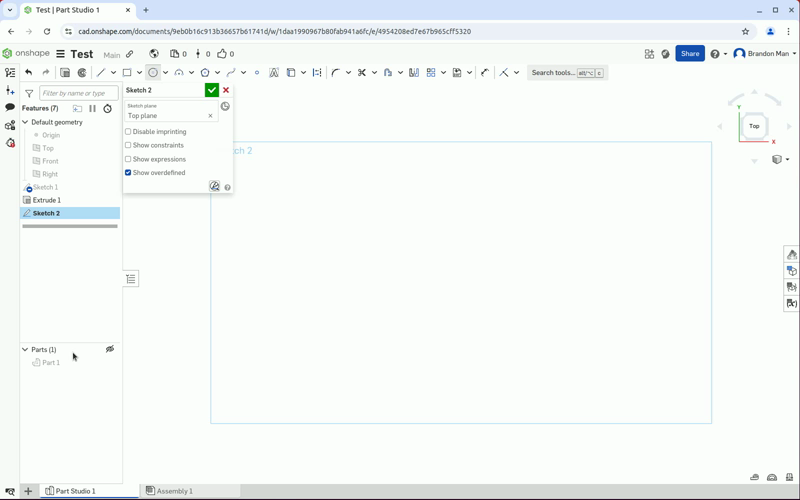
mouse_move(461, 282)
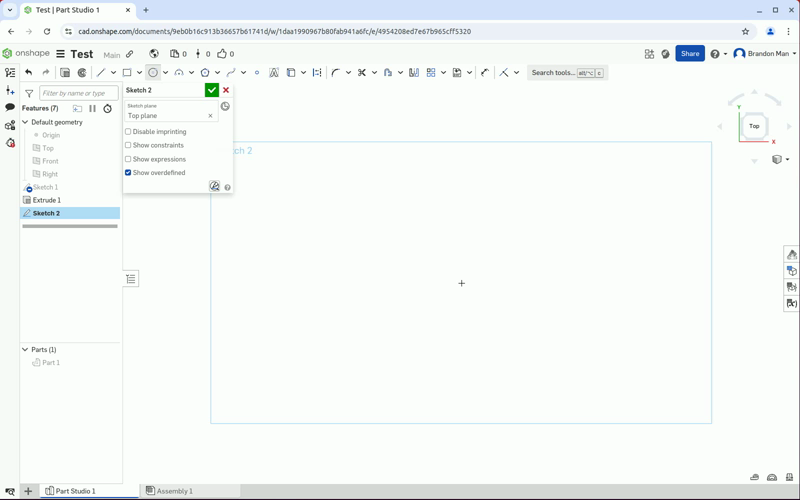
click(461, 282)
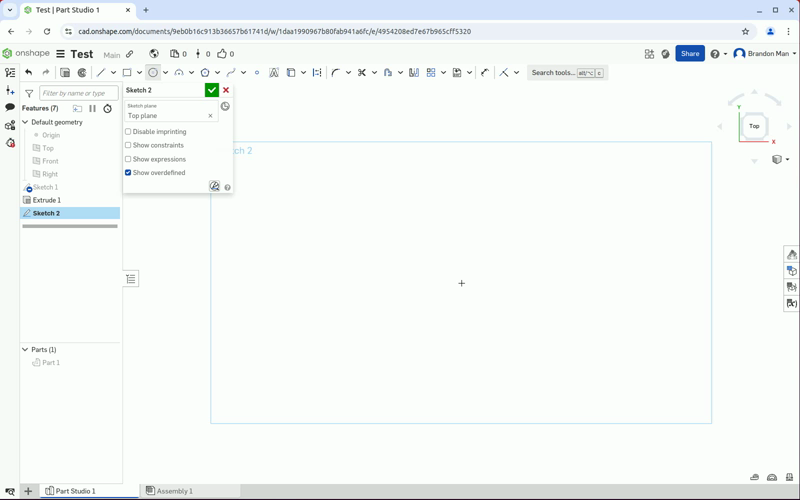
key_up(shift)
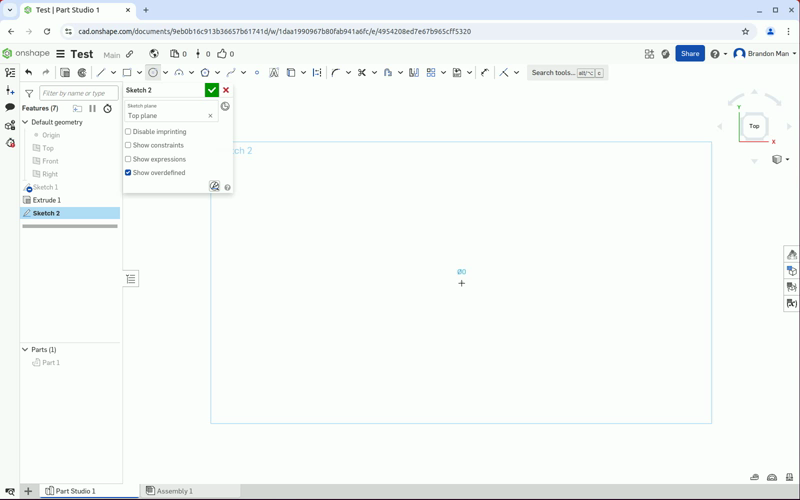
mouse_move(477, 282)
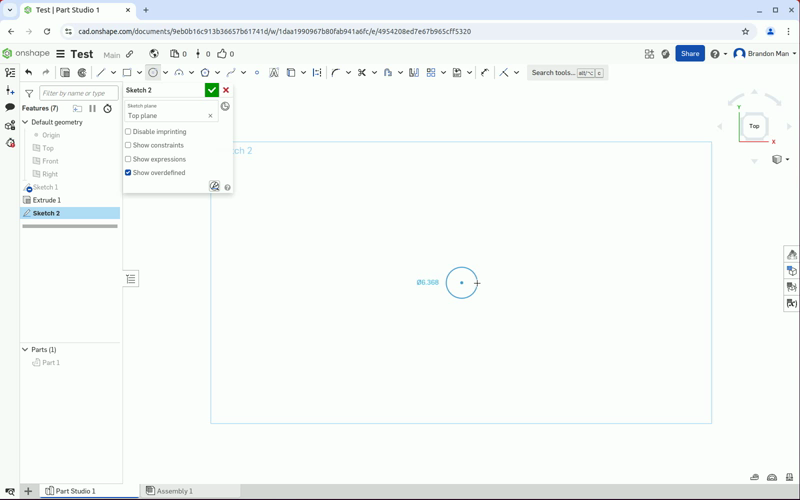
click(477, 282)
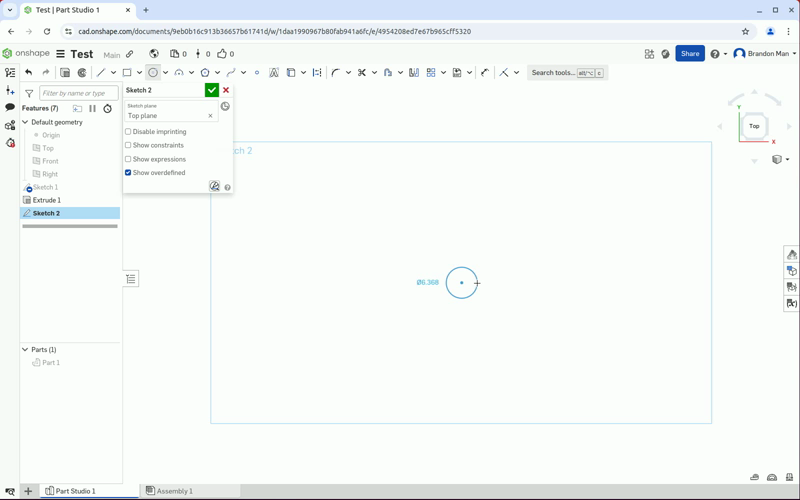
key(esc)
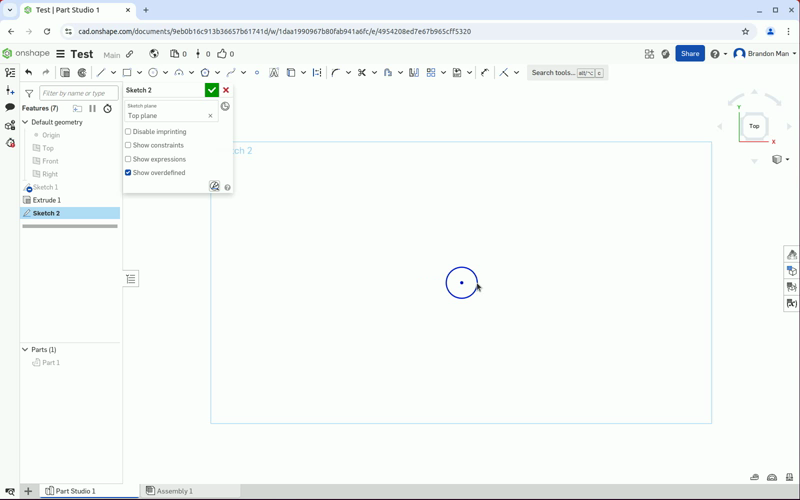
mouse_move(455, 270)
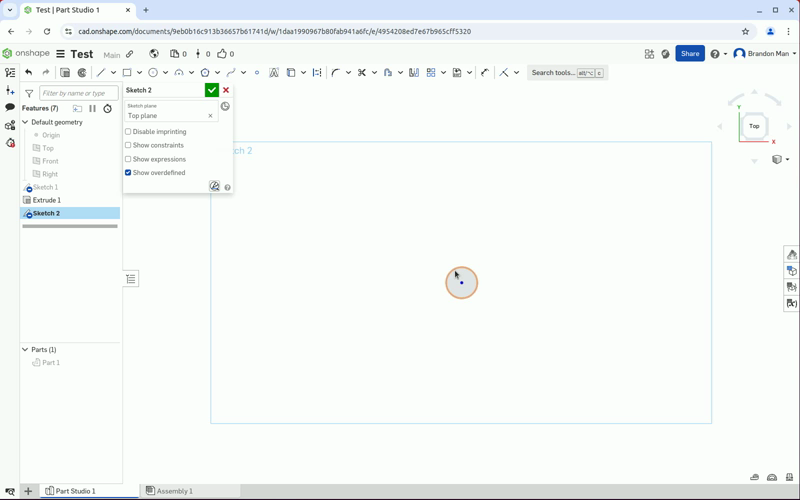
scroll(6)
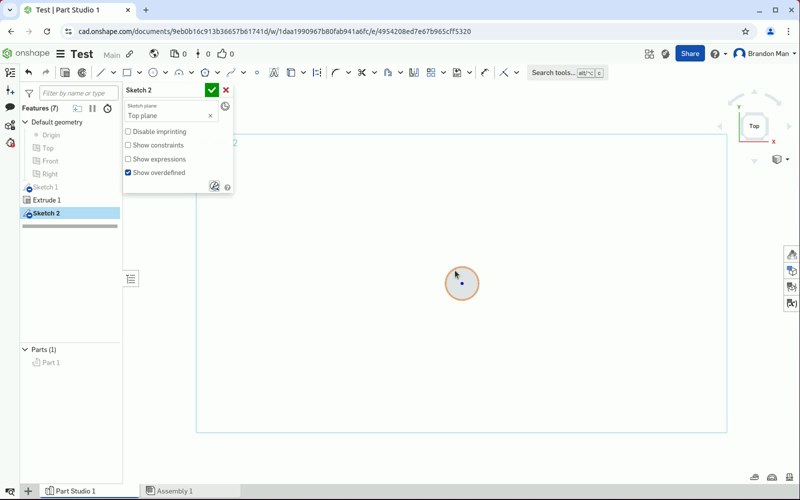
scroll(6)
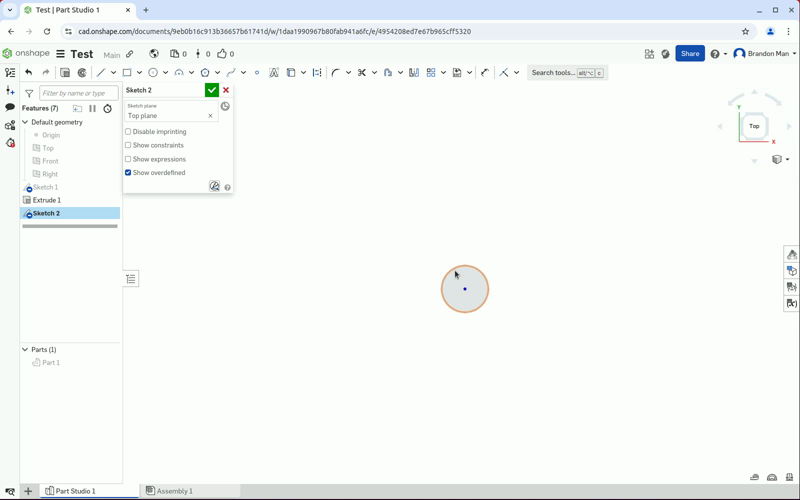
scroll(6)
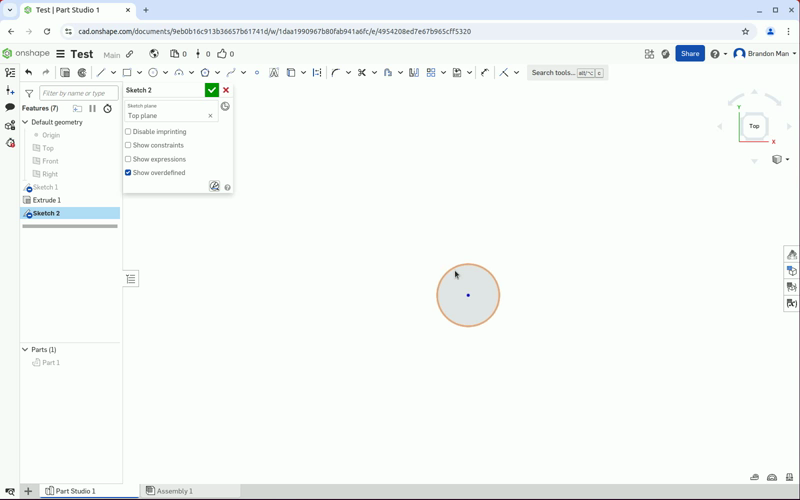
scroll(6)
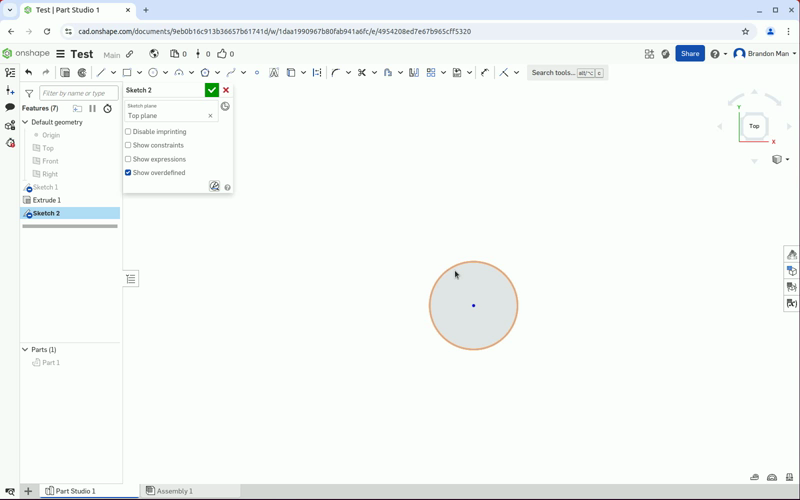
scroll(6)
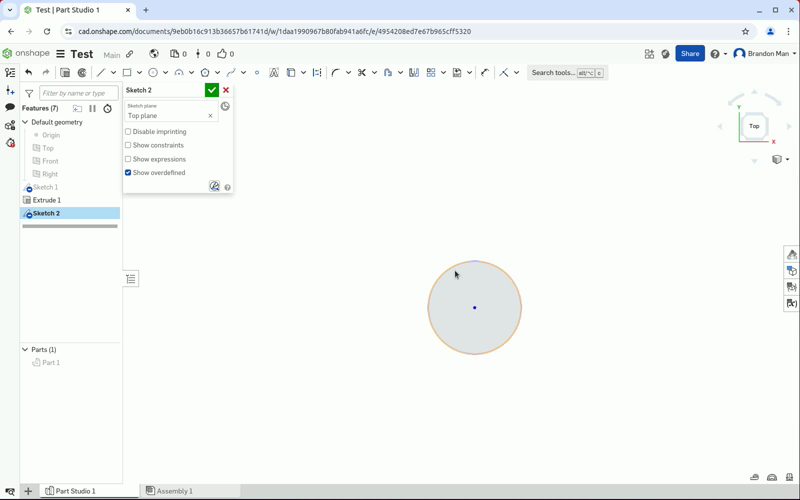
scroll(6)
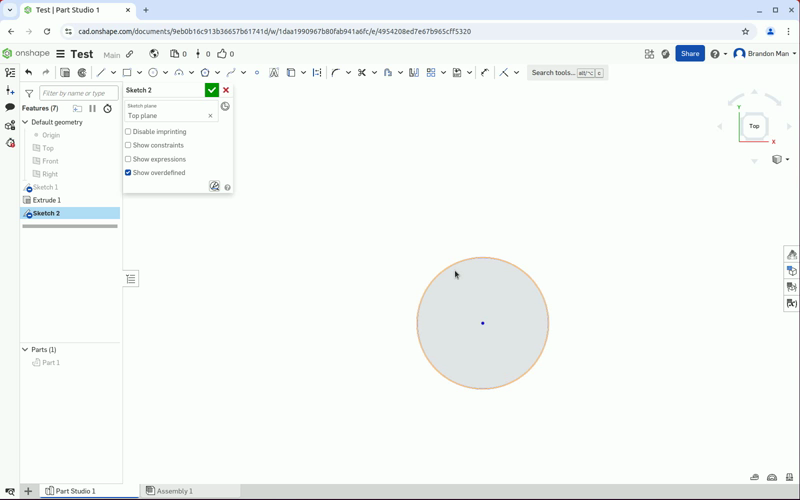
scroll(6)
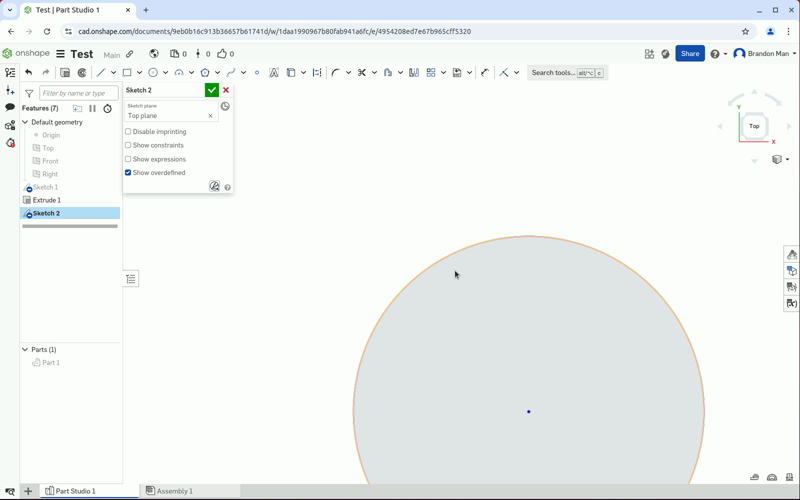
click(455, 270)
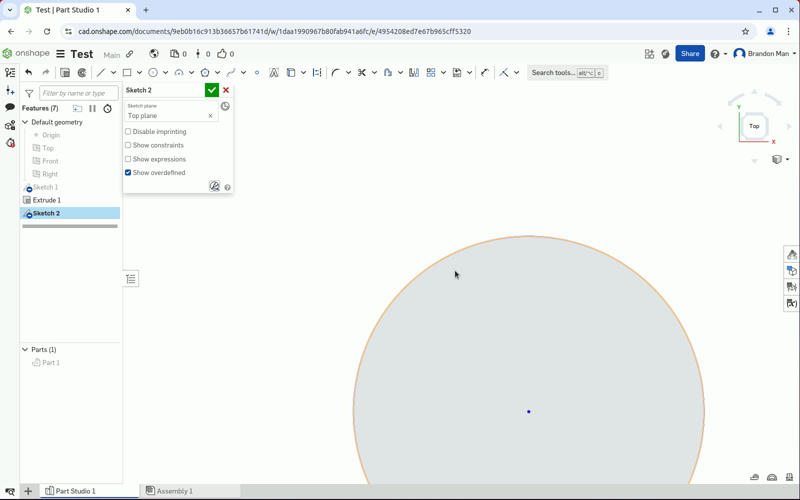
scroll(-6)
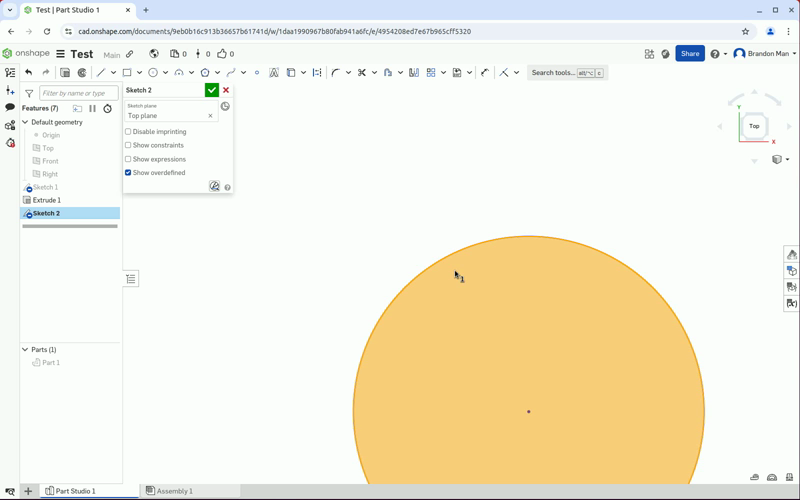
scroll(-6)
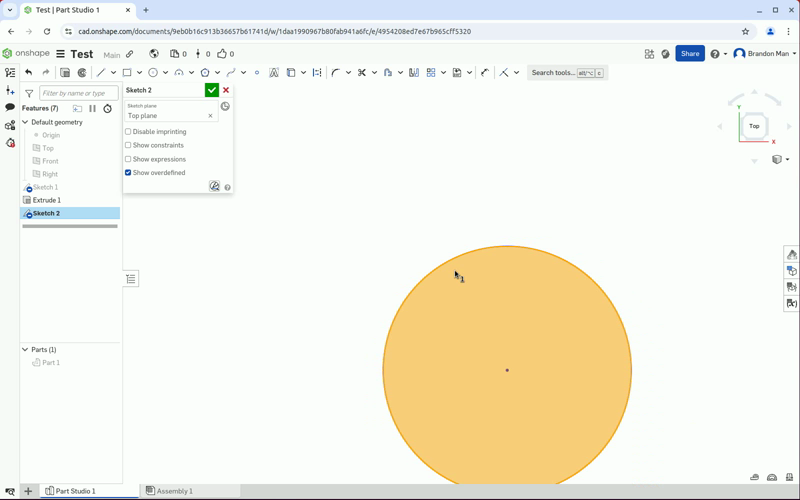
scroll(-6)
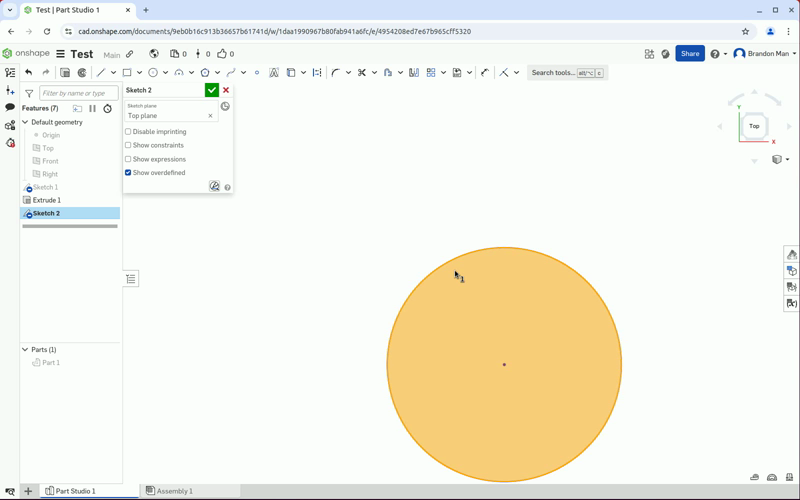
scroll(-6)
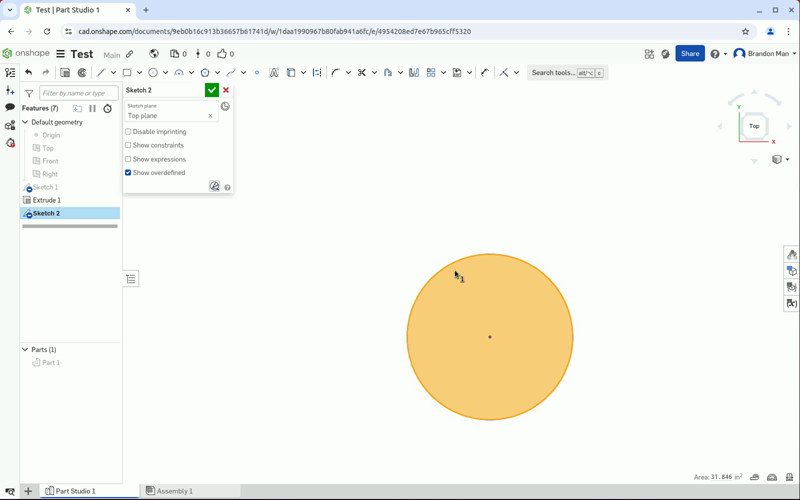
scroll(-6)
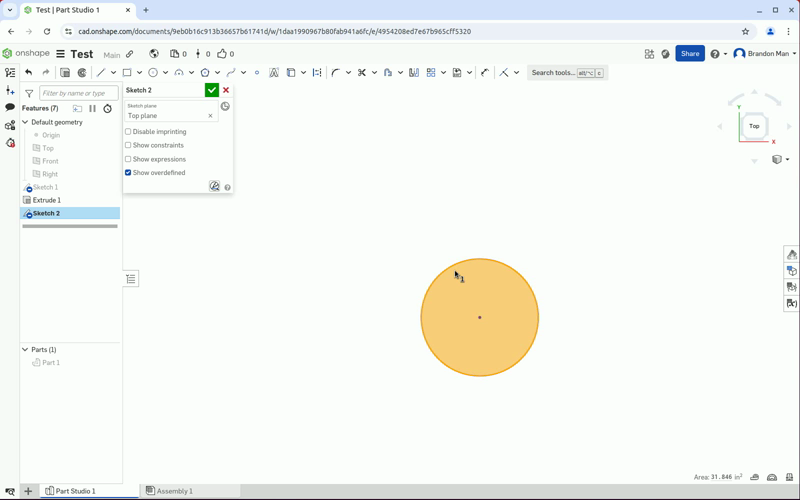
scroll(-6)
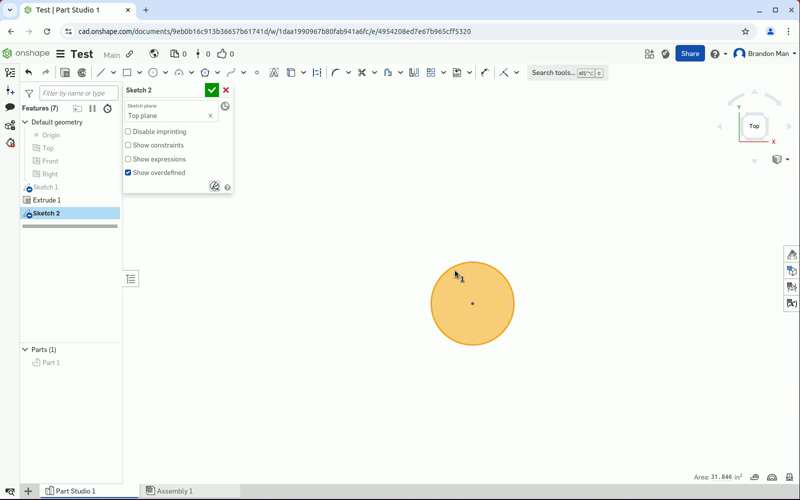
scroll(-6)
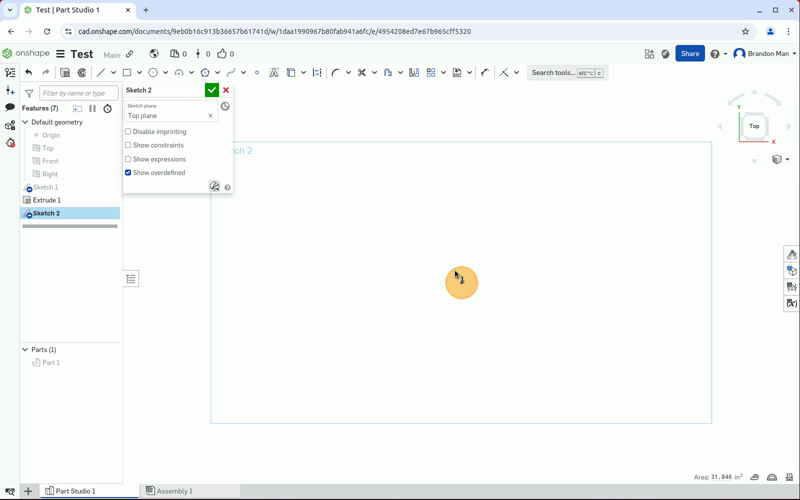
mouse_move(73, 352)
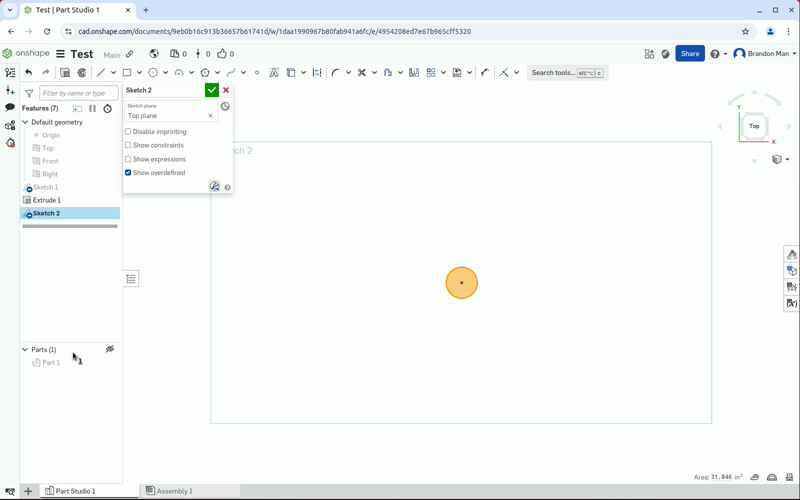
key(shift+y)
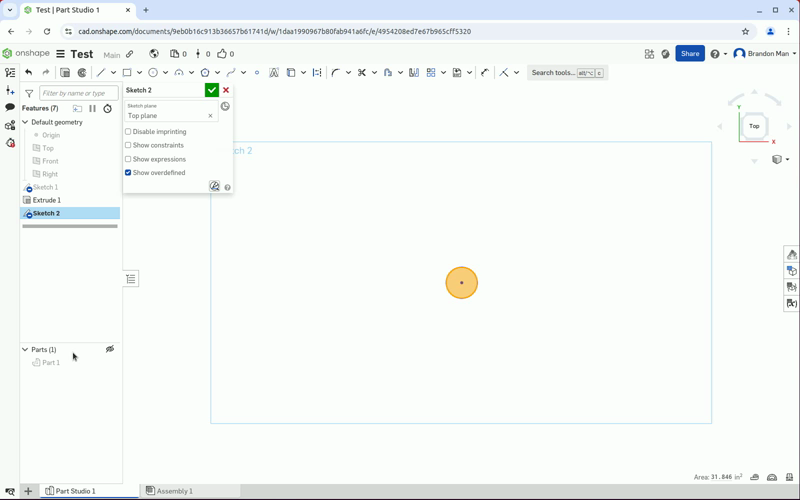
key(shift+e)
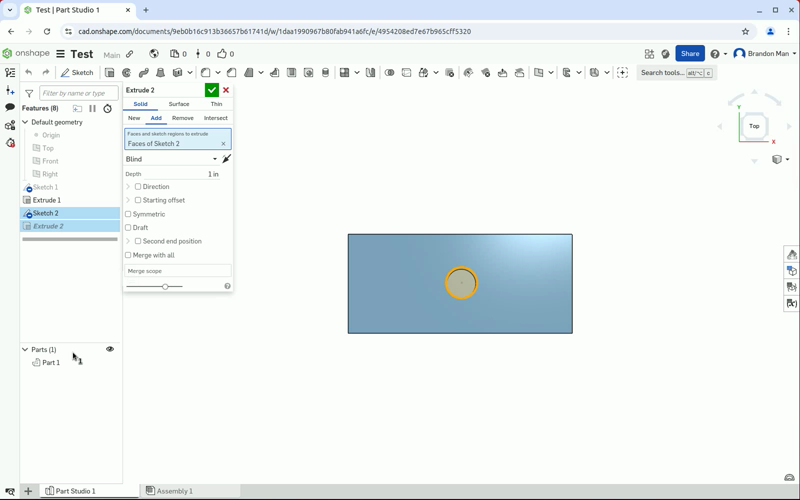
mouse_move(143, 106)
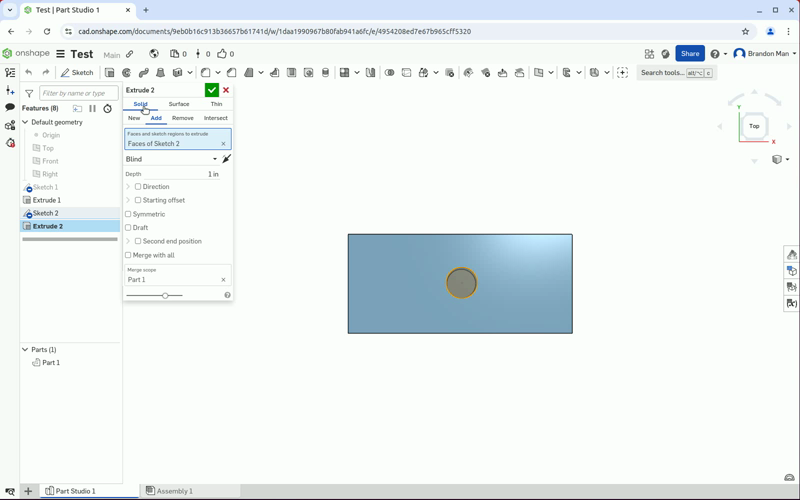
click(143, 106)
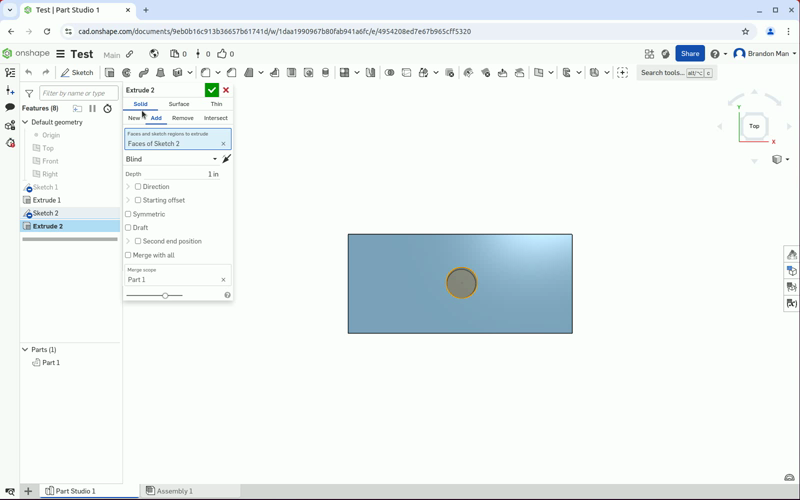
mouse_move(137, 120)
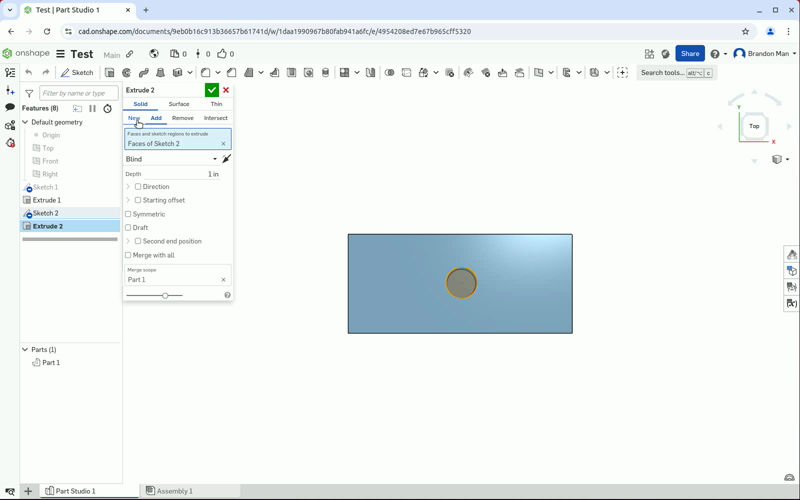
click(137, 120)
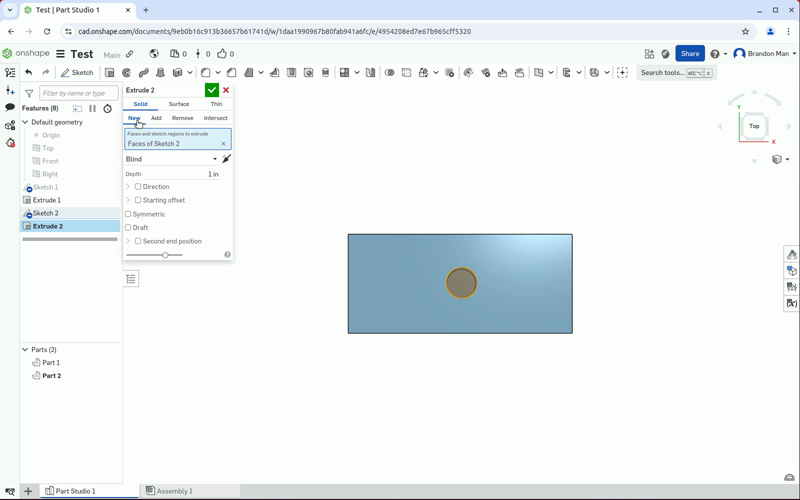
key(tab, 4)
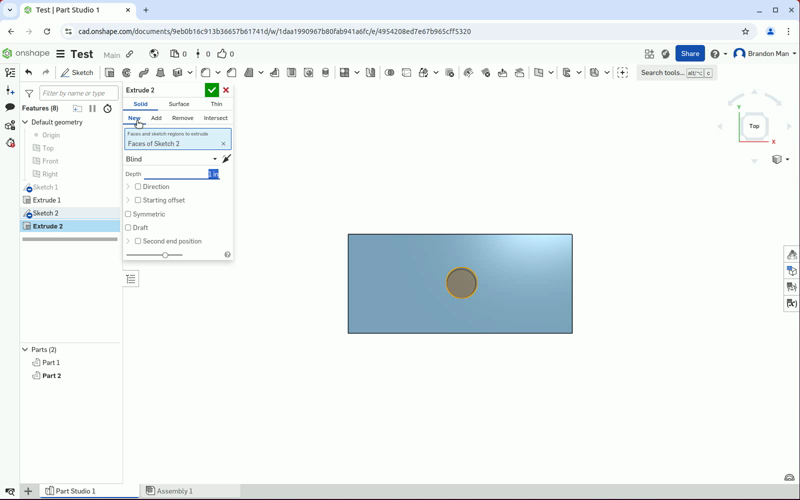
text(5.536)
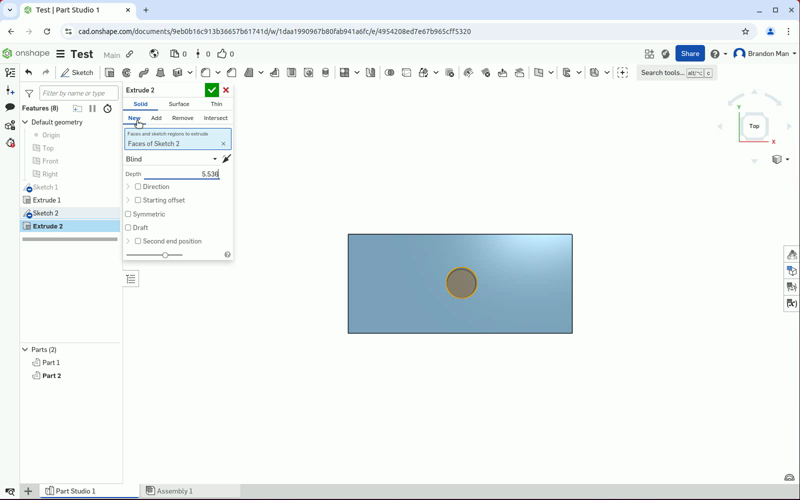
key(enter)
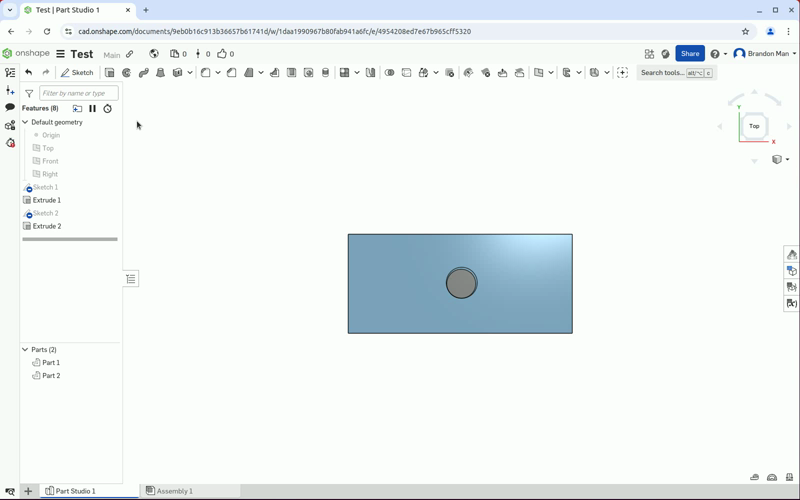
key(shift+h)
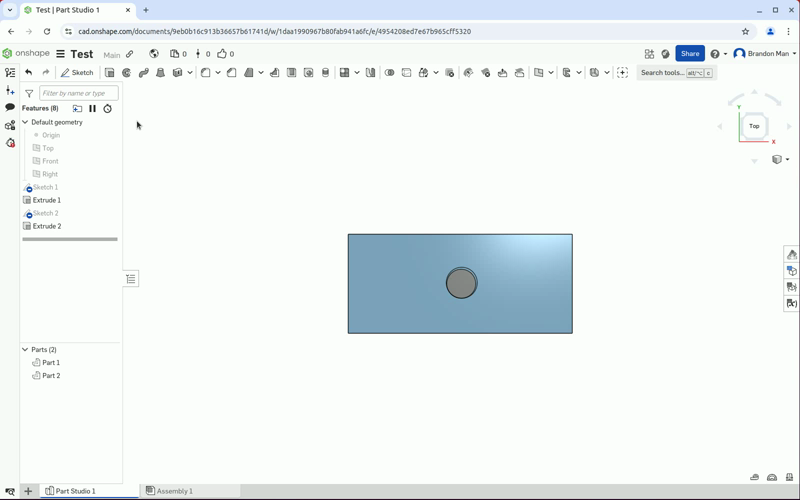
key(shift+h)
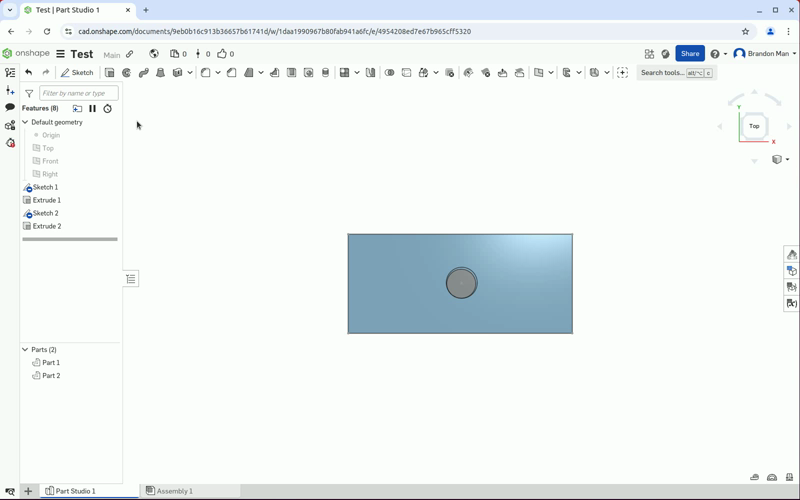
key(shift+7)
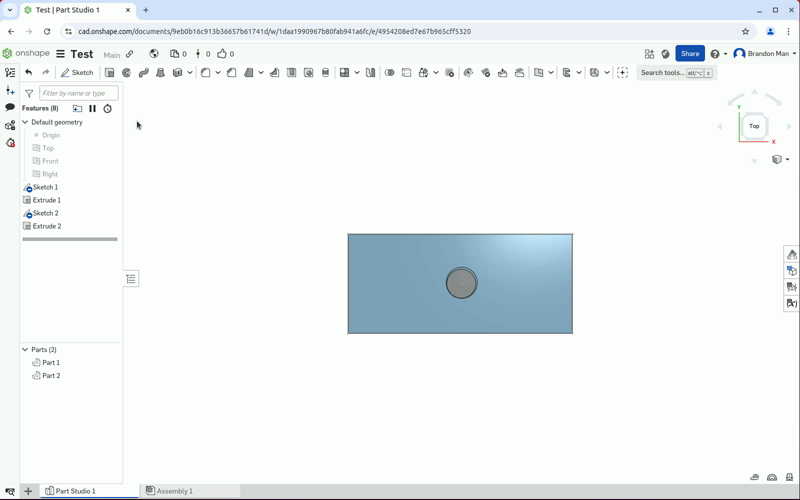
key(up, 3)
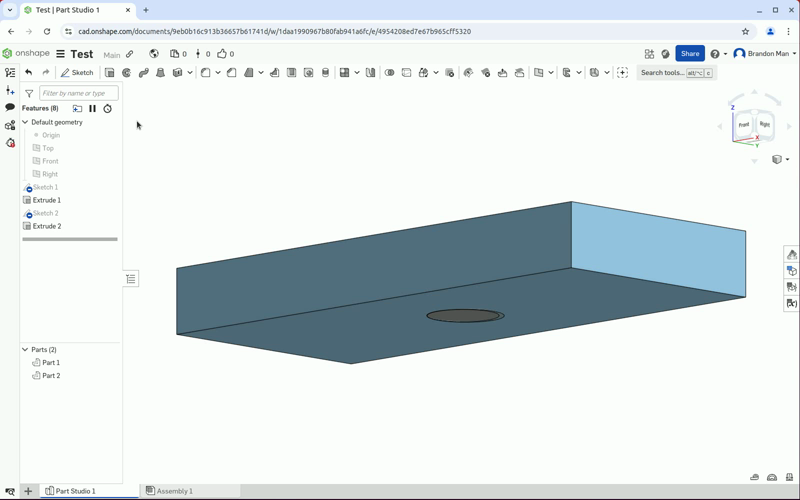
key(left, 3)
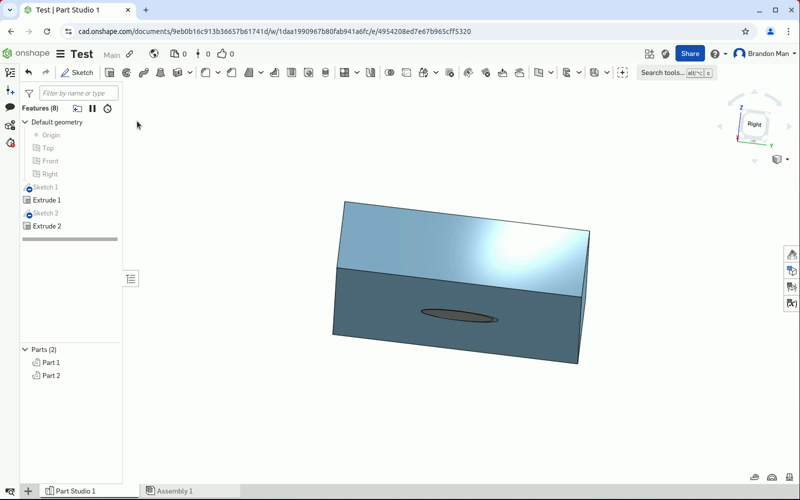
key(right, 3)
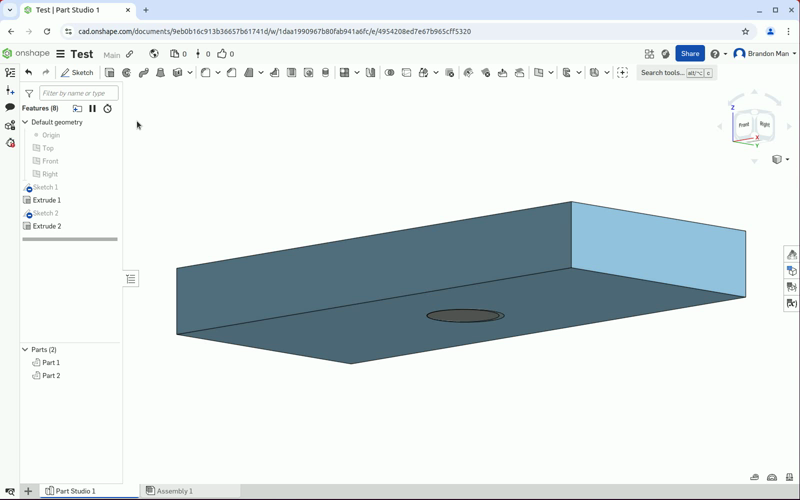
key(down, 3)
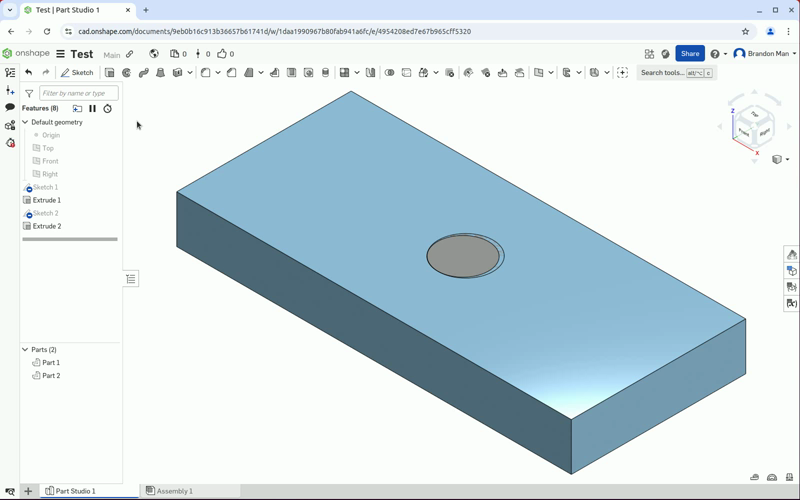
mouse_move(73, 189)
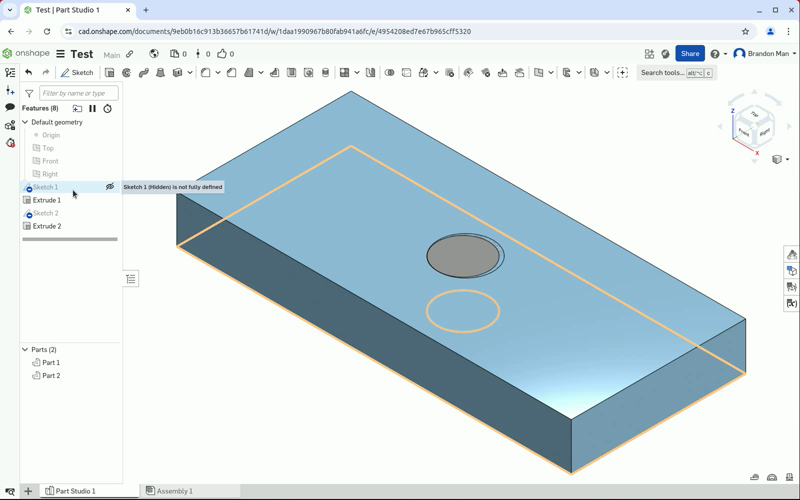
click(73, 189)